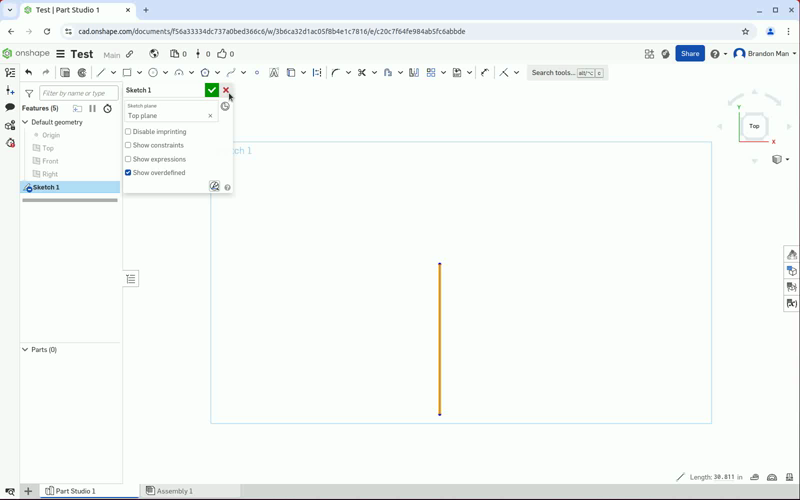
key(shift+h)
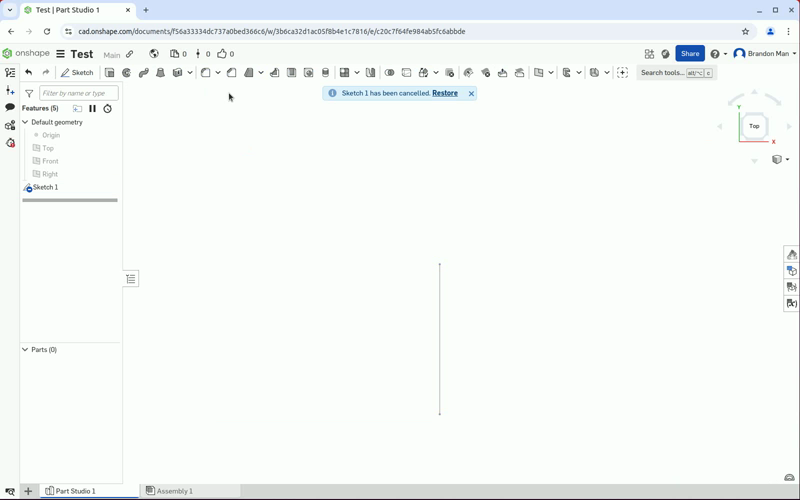
key(shift+s)
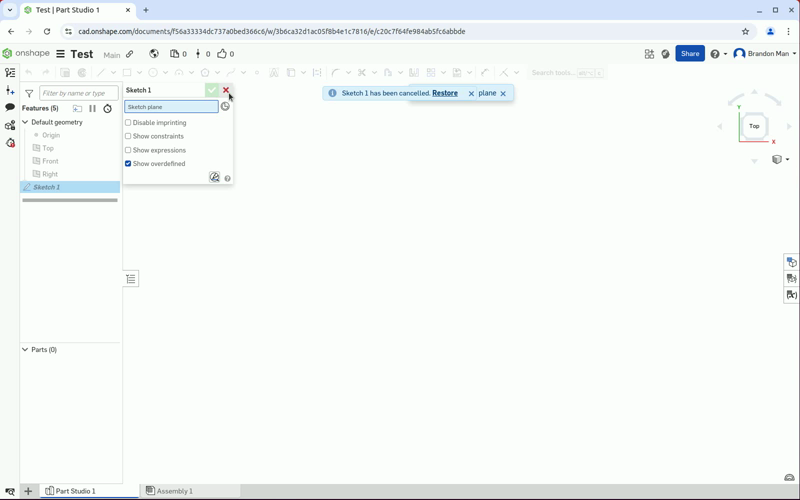
mouse_move(73, 150)
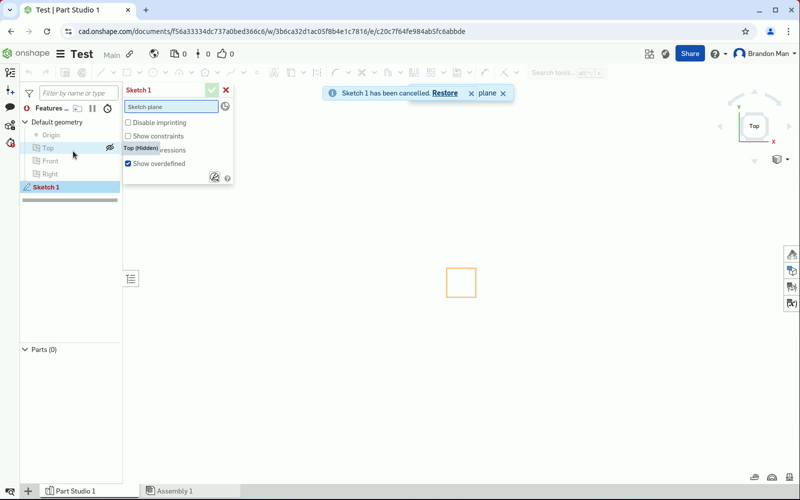
click(73, 150)
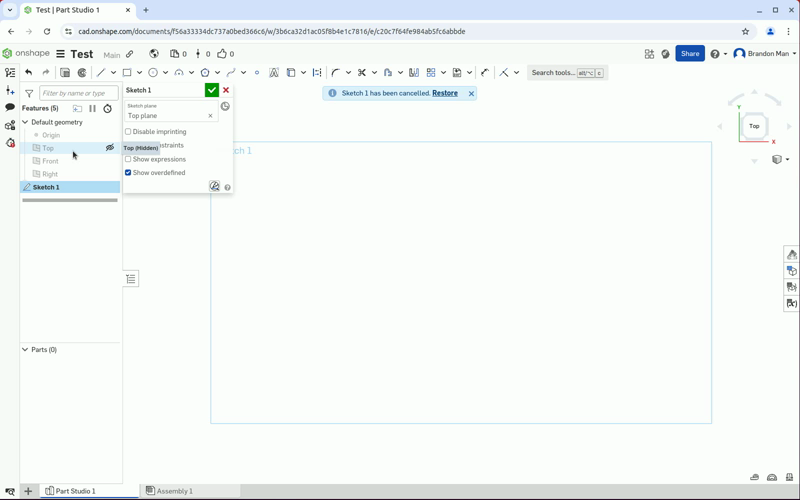
mouse_move(73, 352)
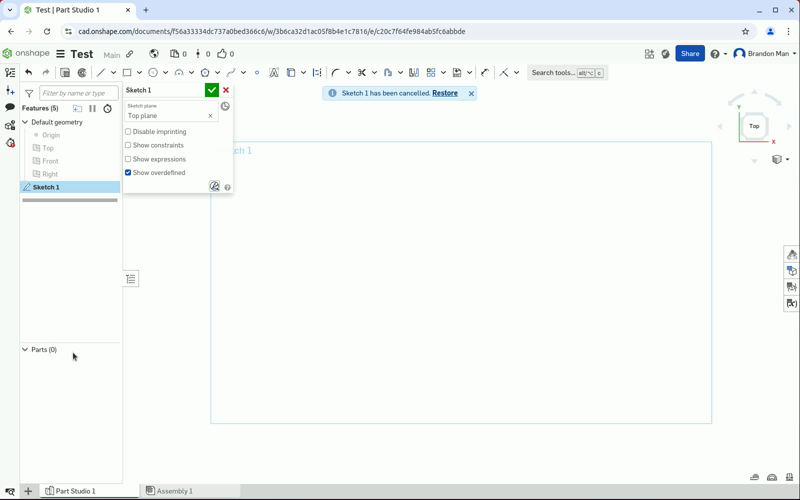
key(y)
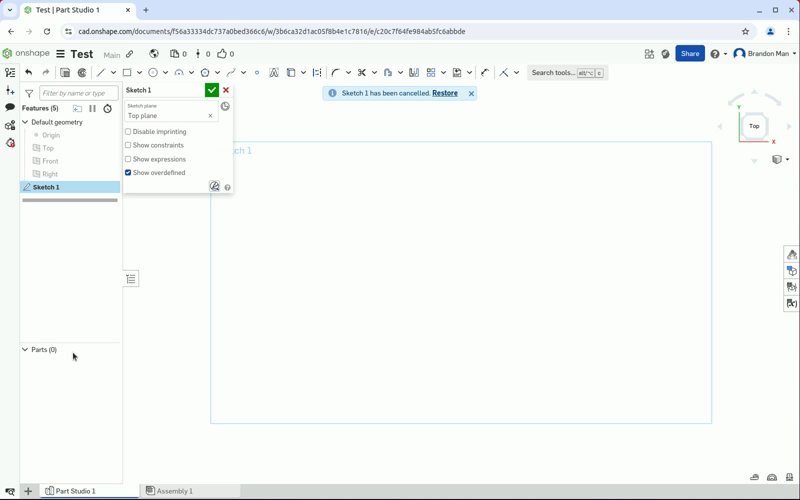
key(l)
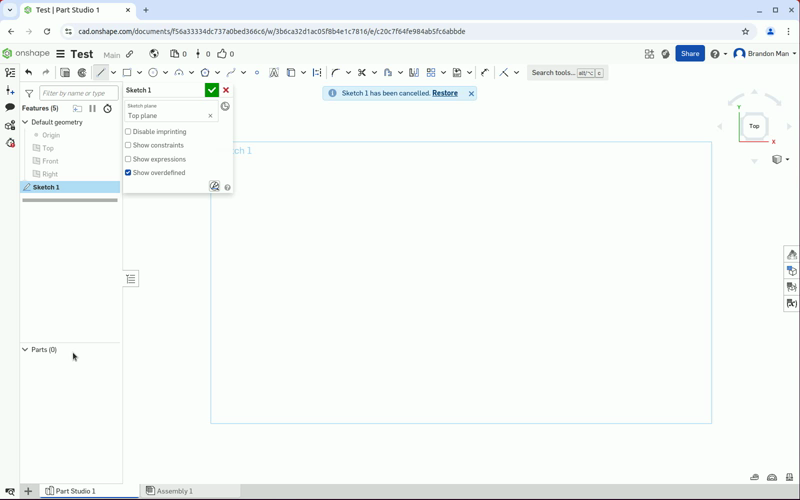
key_down(shift)
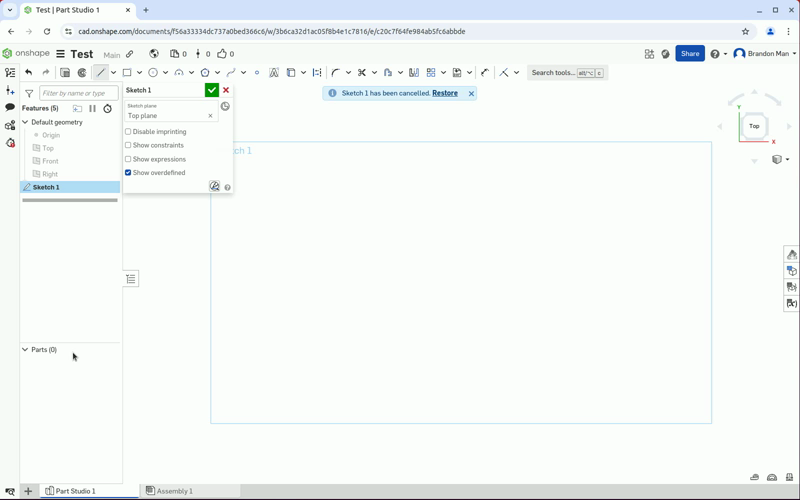
mouse_move(460, 282)
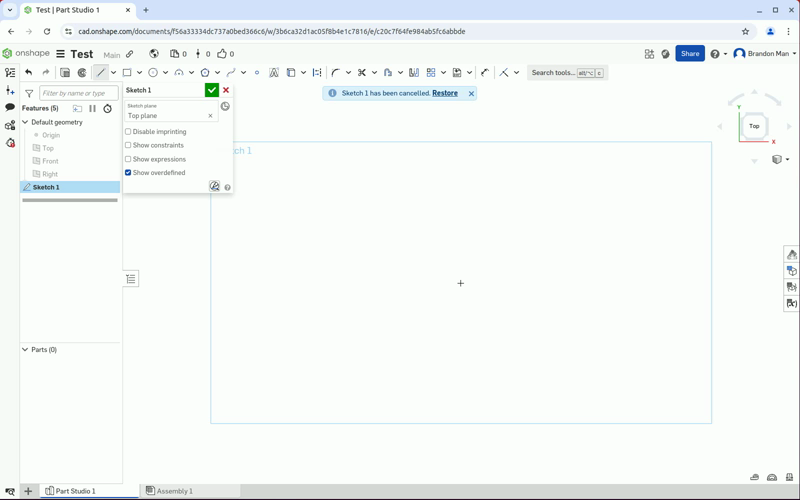
click(460, 282)
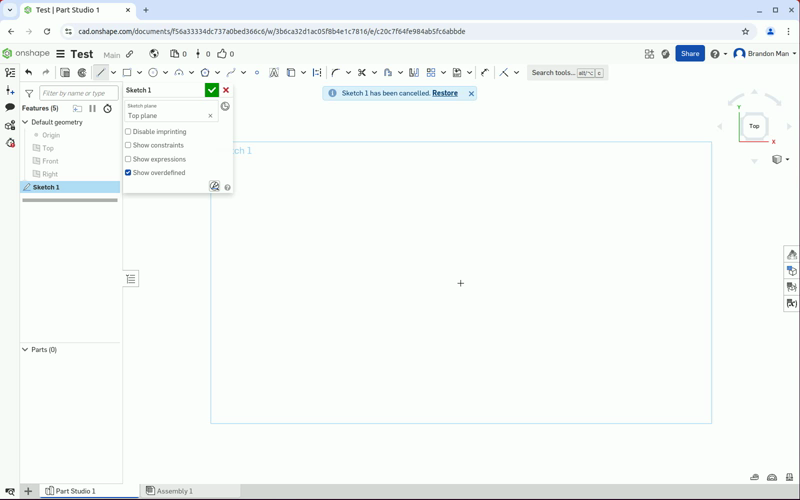
key_up(shift)
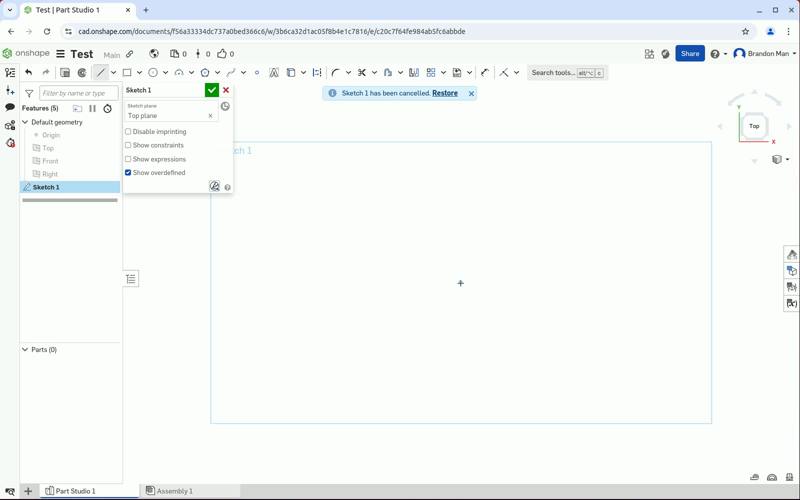
key_down(shift)
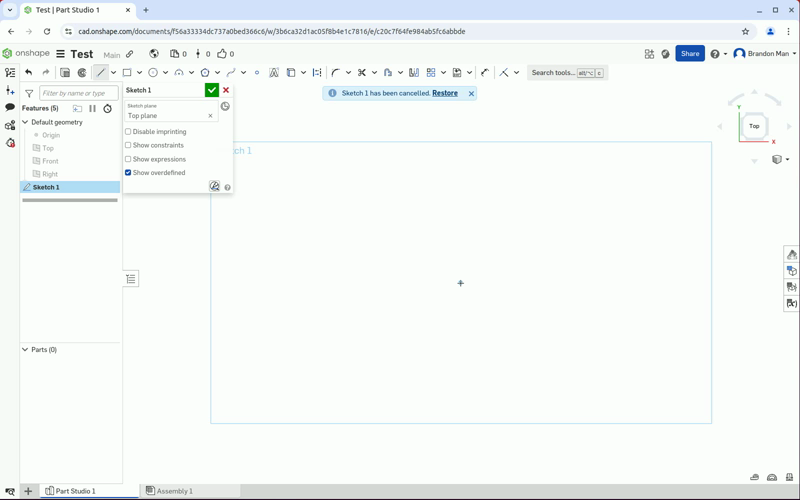
mouse_move(573, 282)
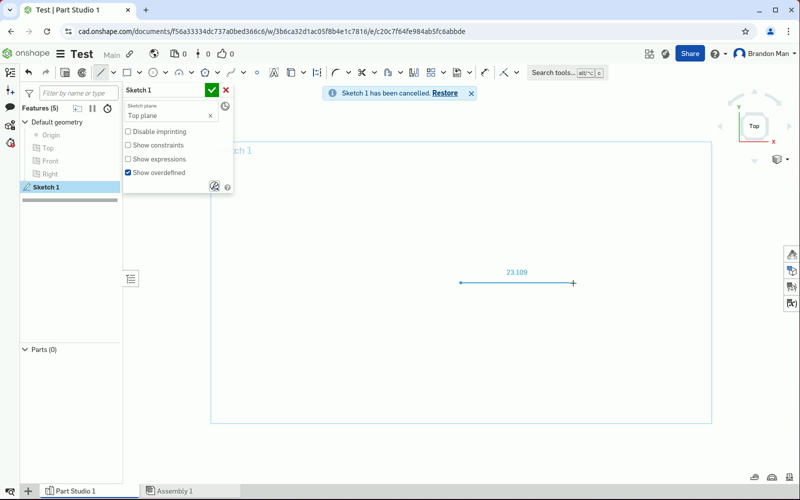
click(573, 282)
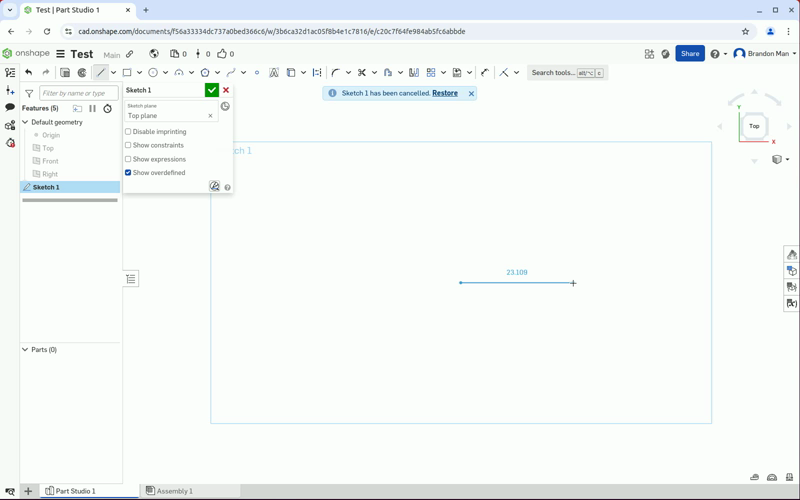
key_up(shift)
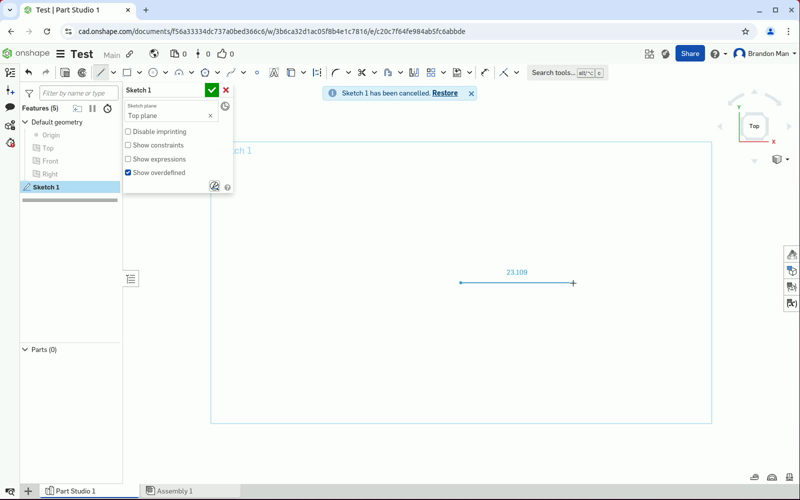
key_down(shift)
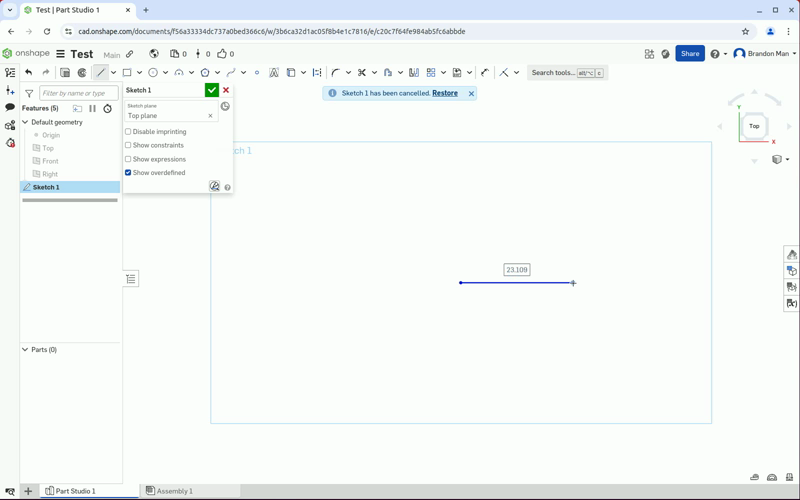
mouse_move(589, 282)
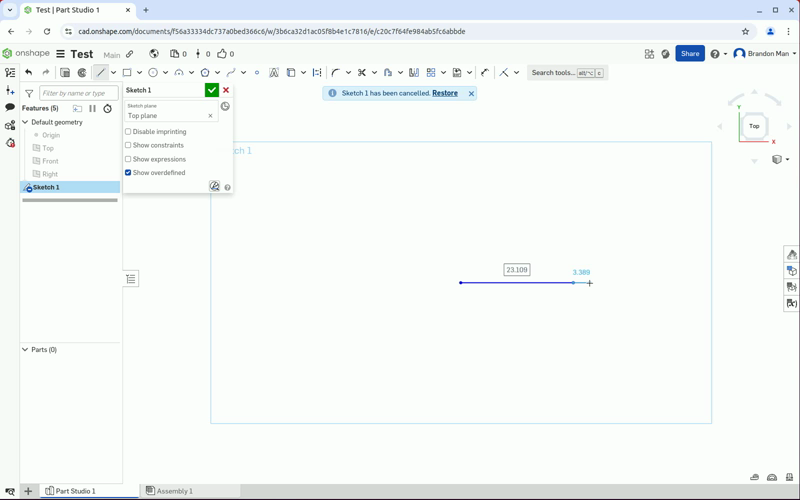
mouse_move(573, 226)
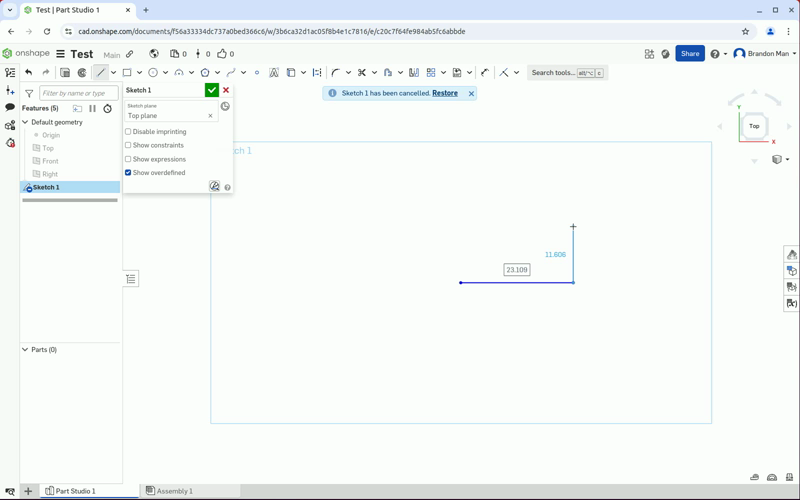
click(573, 226)
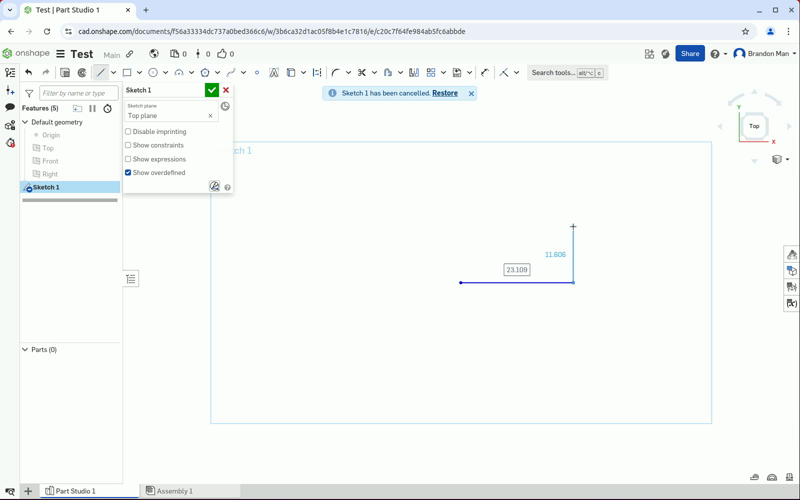
key_up(shift)
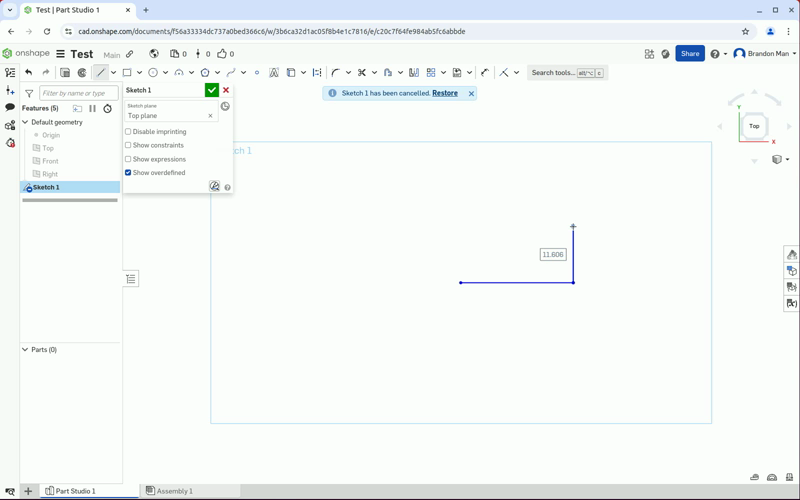
key_down(shift)
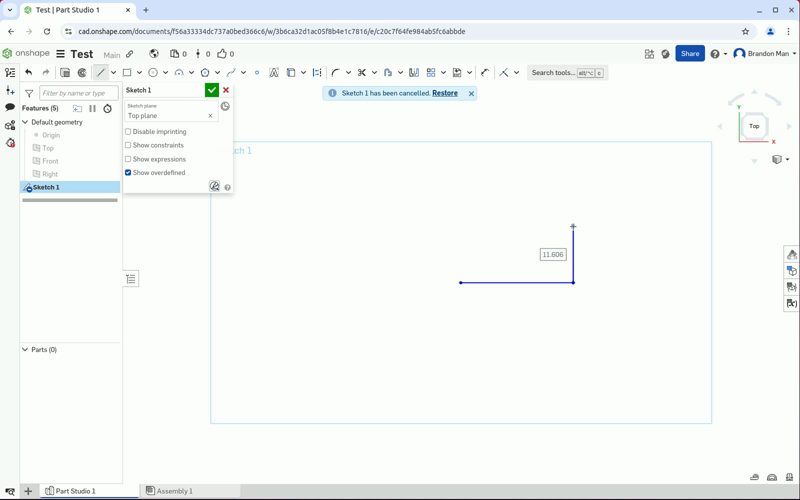
mouse_move(460, 226)
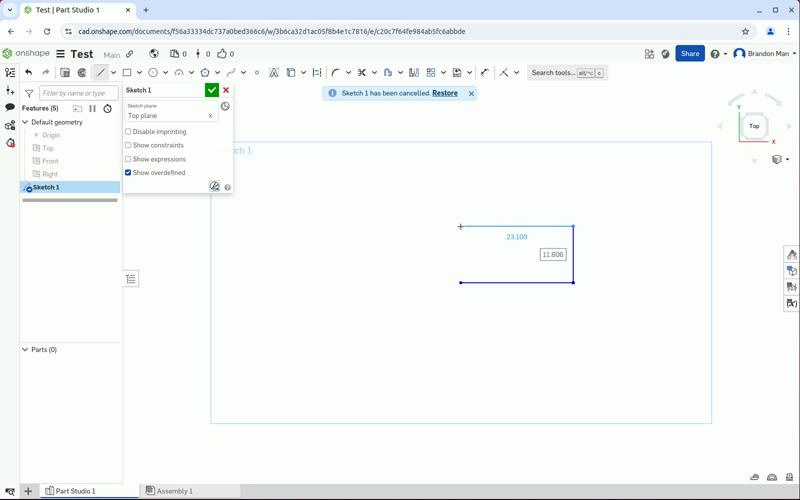
click(460, 226)
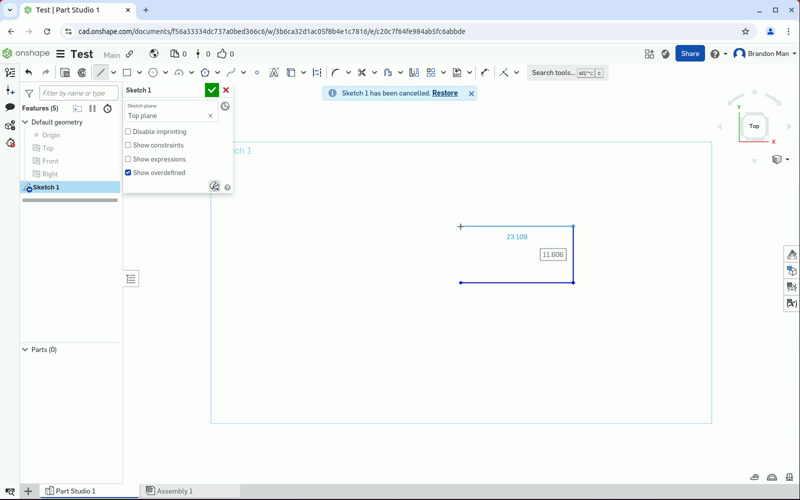
key_up(shift)
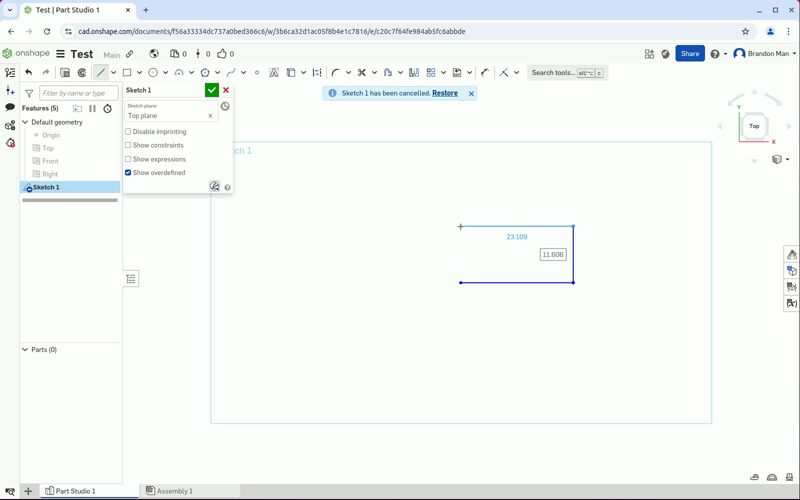
mouse_move(490, 226)
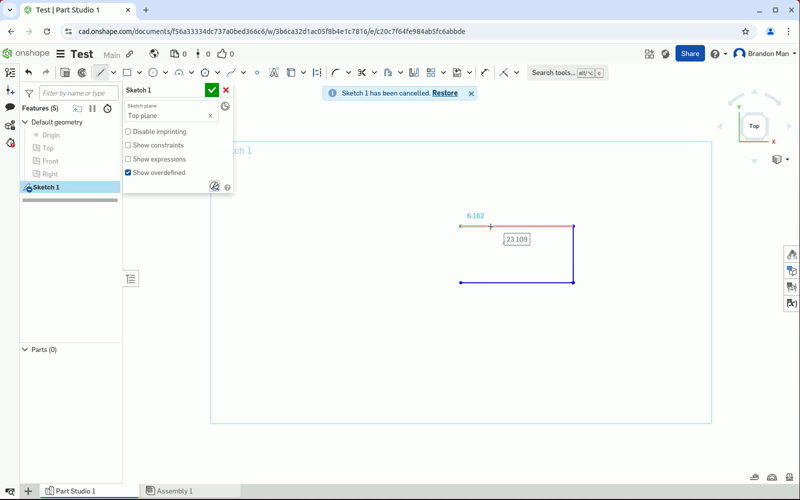
key_down(shift)
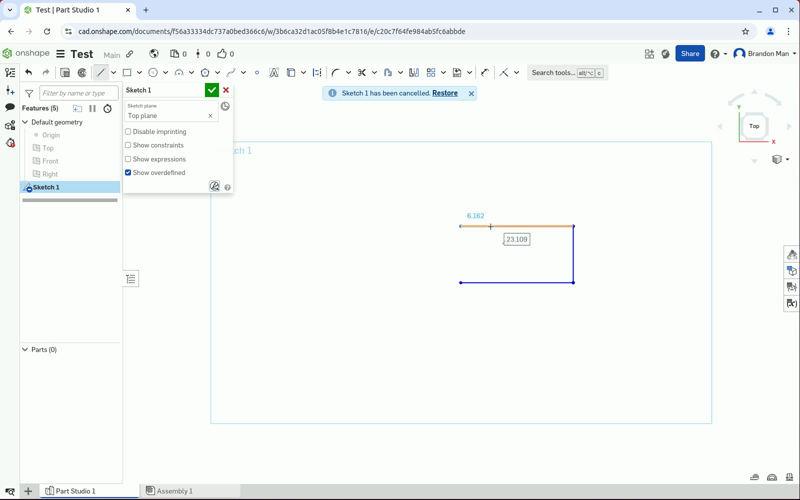
mouse_move(460, 282)
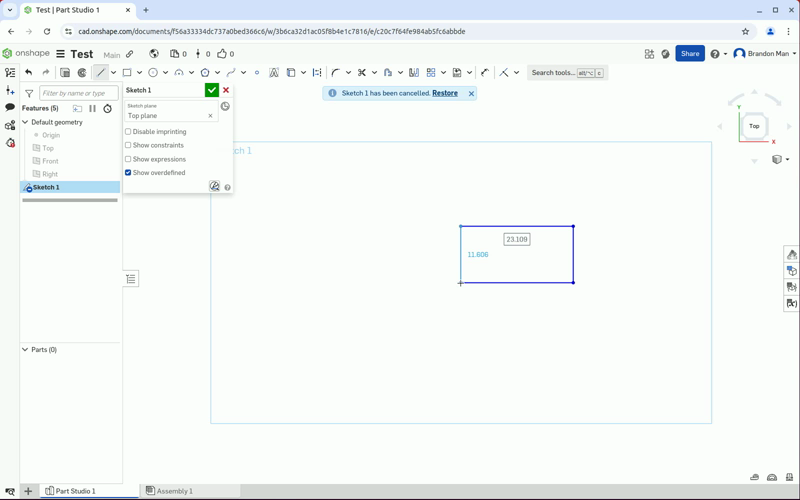
key_up(shift)
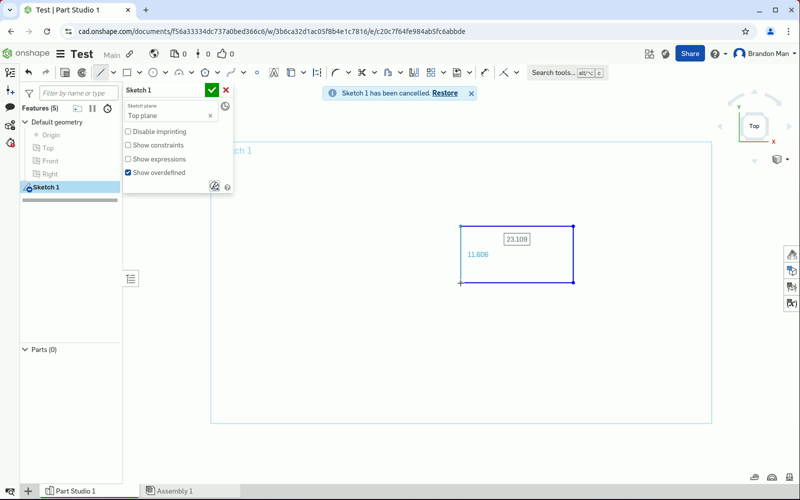
click(460, 282)
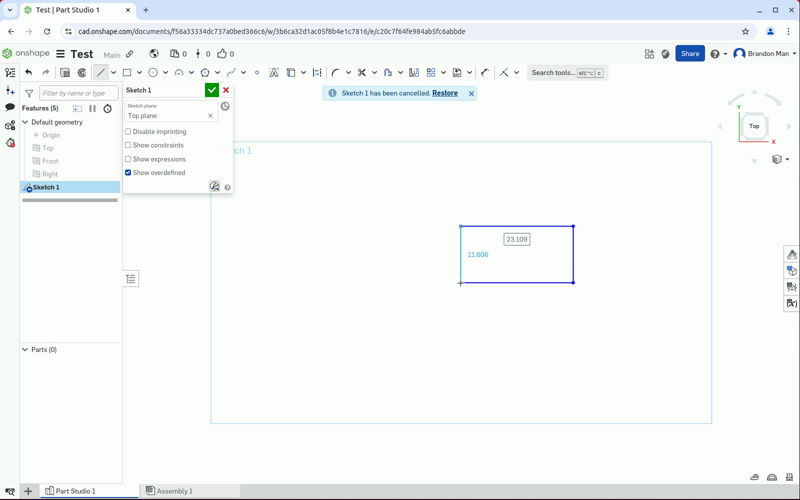
key(esc)
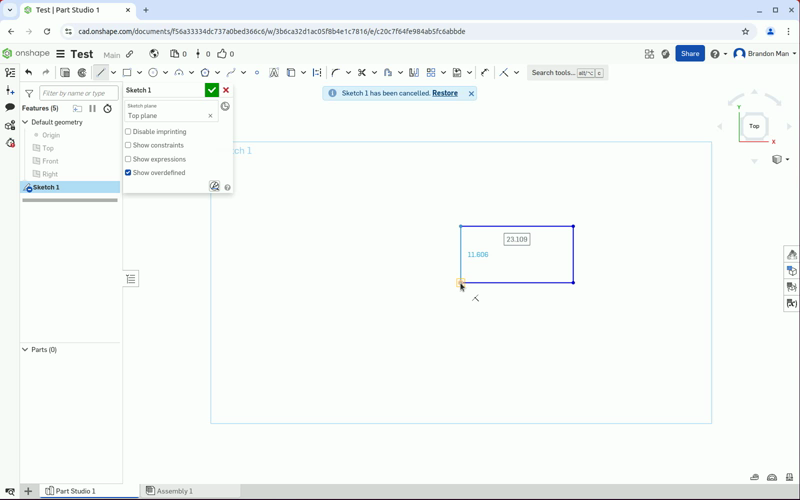
mouse_move(508, 264)
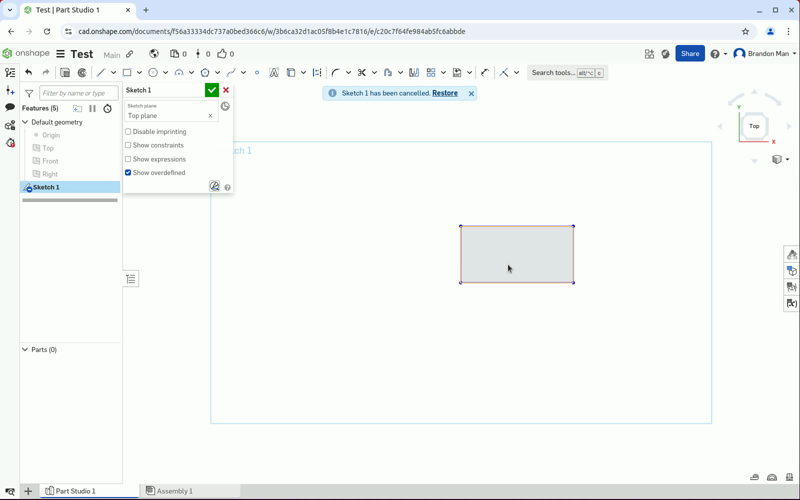
click(508, 264)
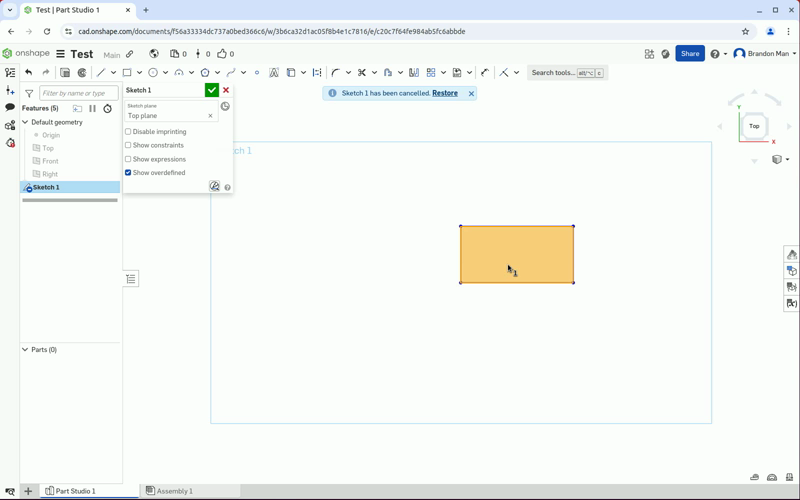
mouse_move(73, 352)
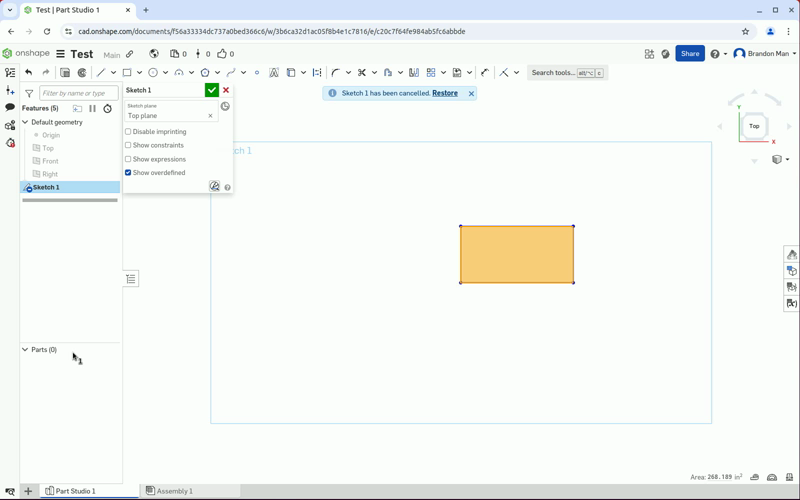
key(shift+y)
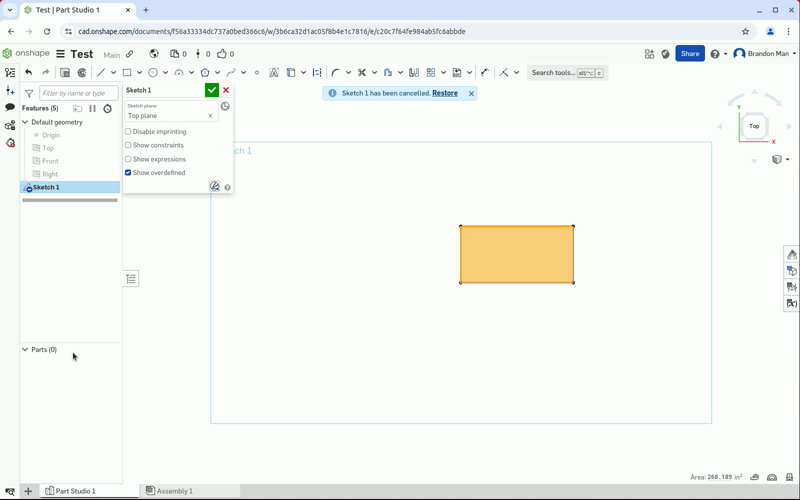
key(shift+e)
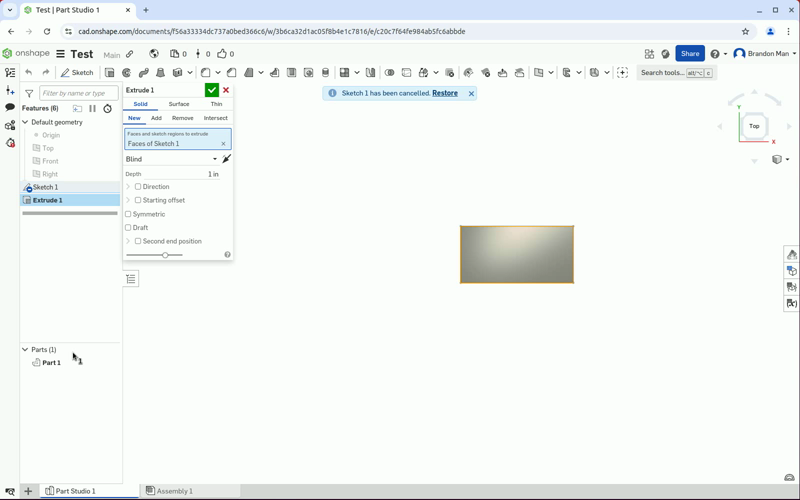
mouse_move(143, 106)
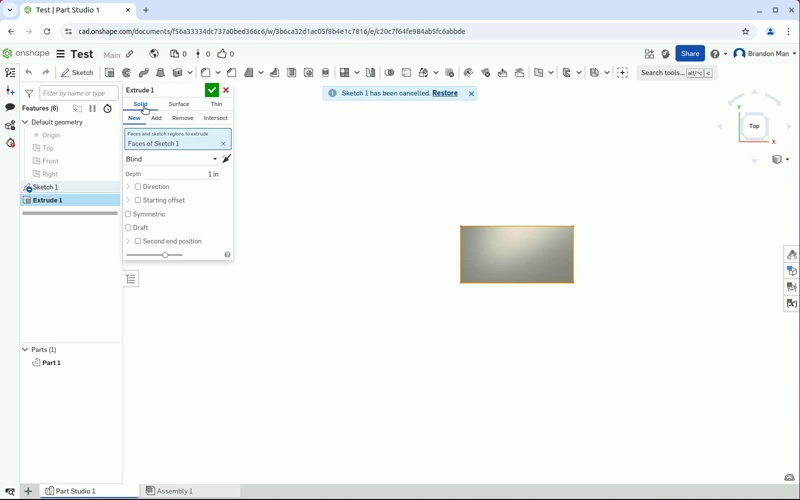
click(143, 106)
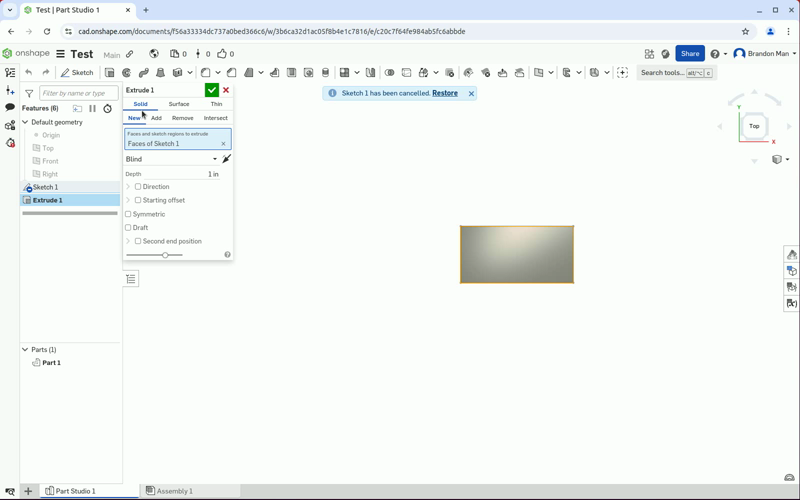
mouse_move(137, 120)
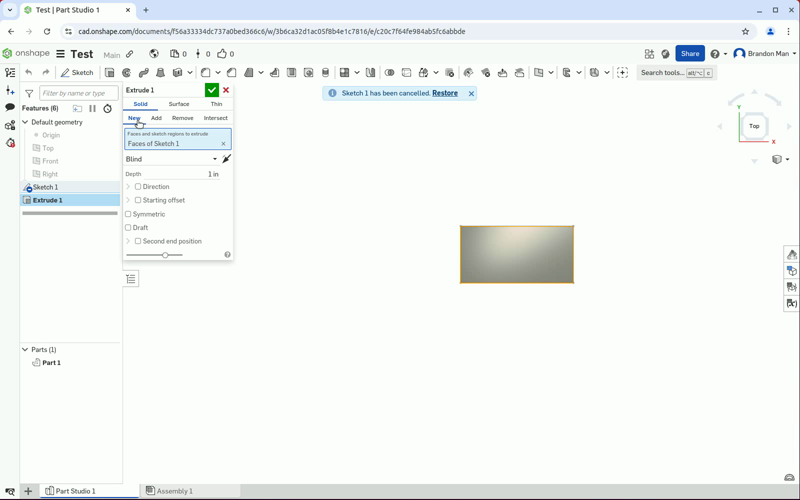
click(137, 120)
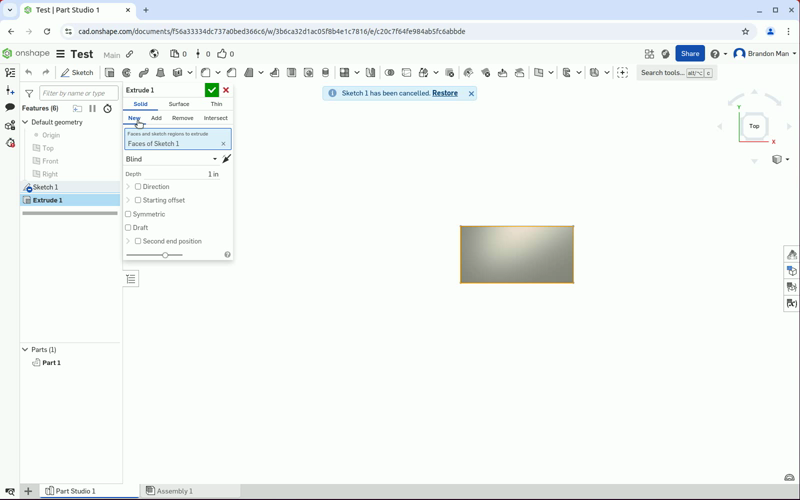
key(tab, 4)
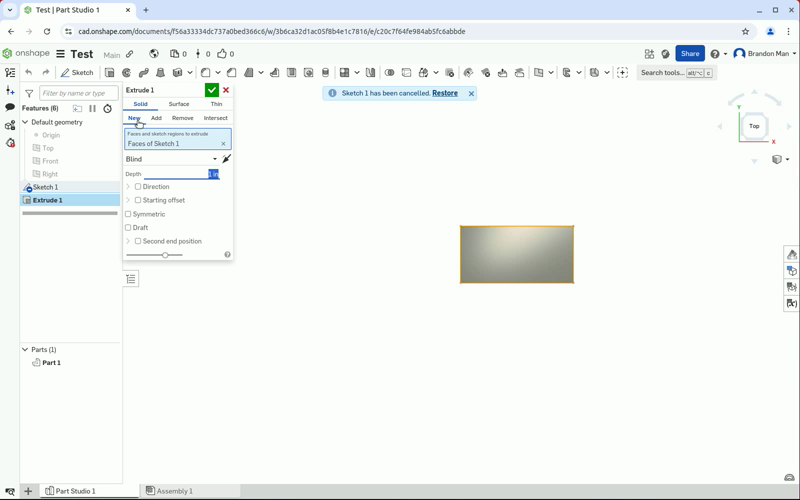
text(6.981)
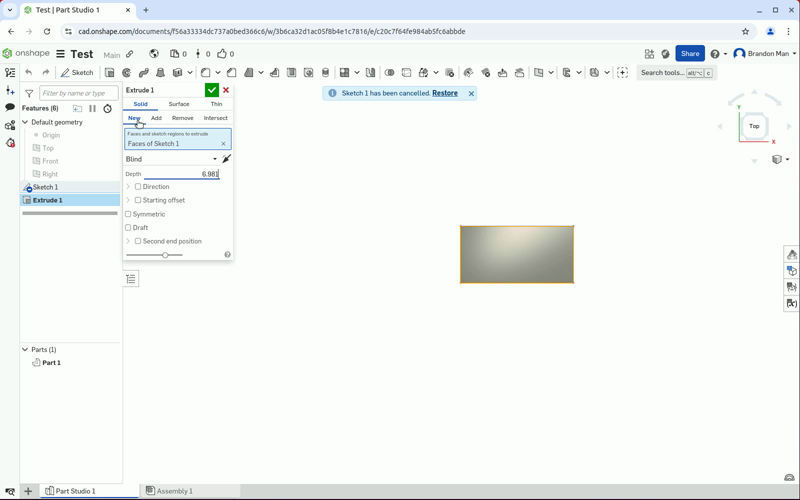
key(enter)
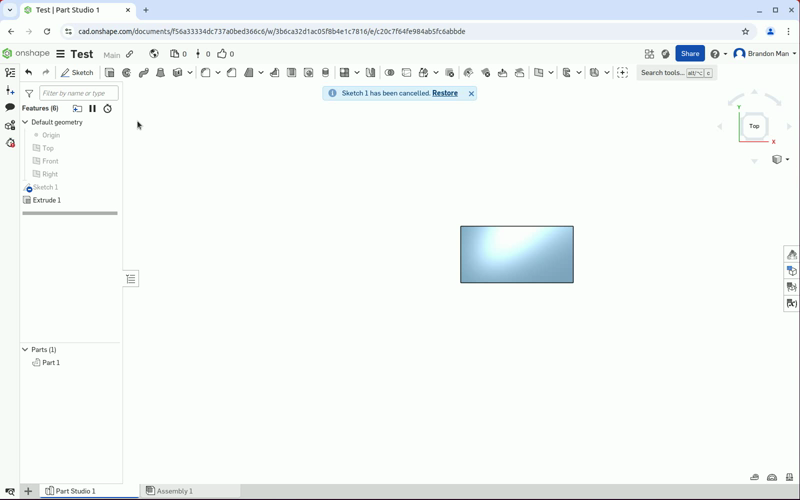
key(shift+h)
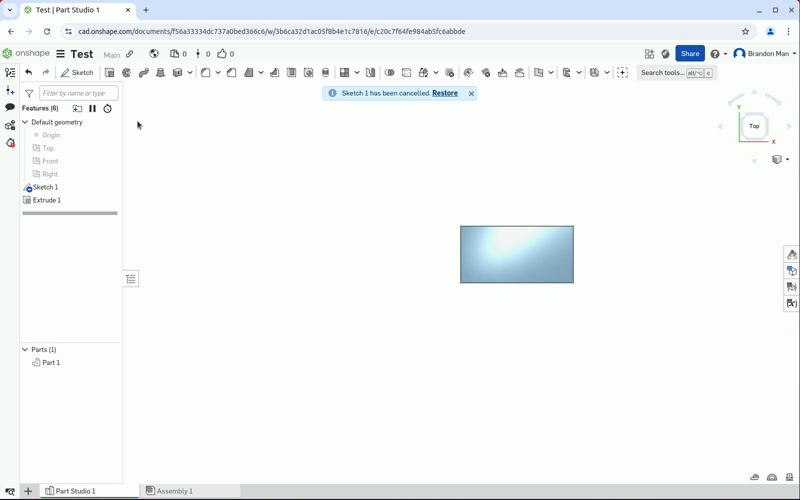
key(shift+h)
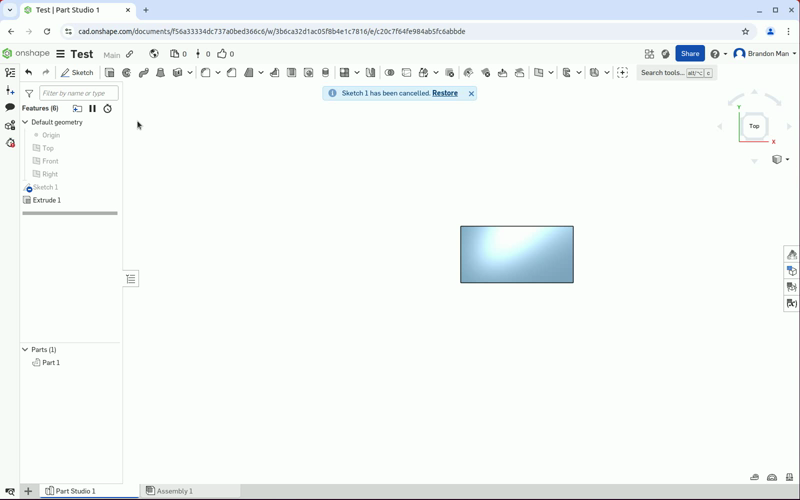
mouse_move(73, 189)
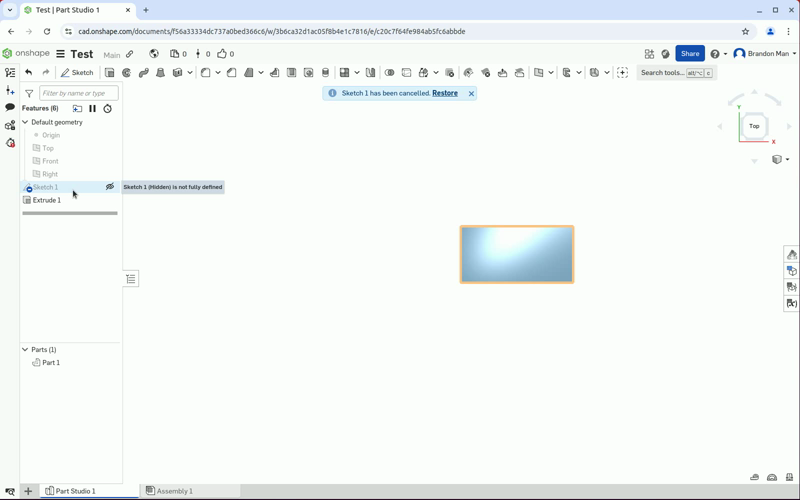
click(73, 189)
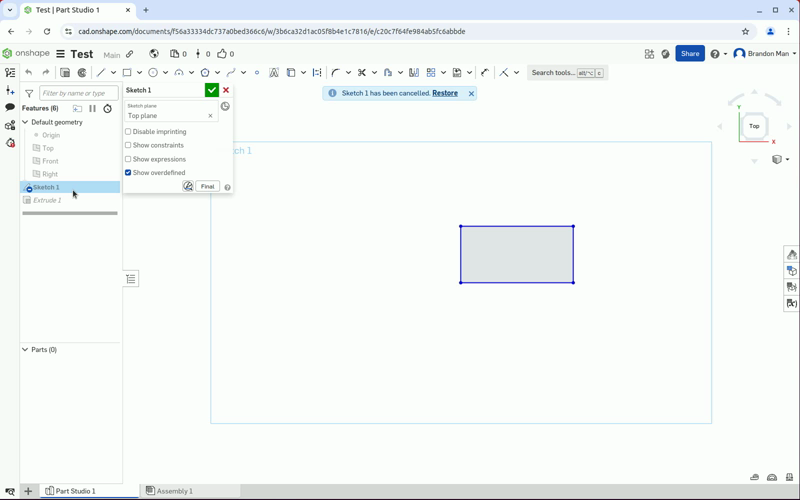
mouse_move(229, 92)
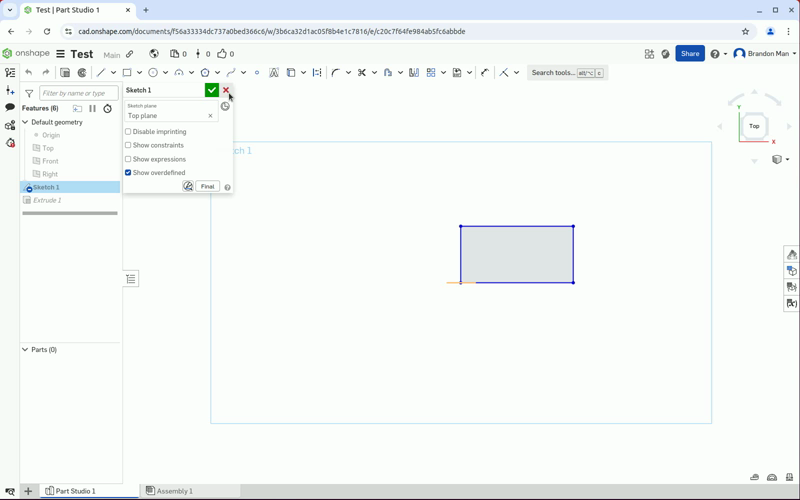
click(229, 92)
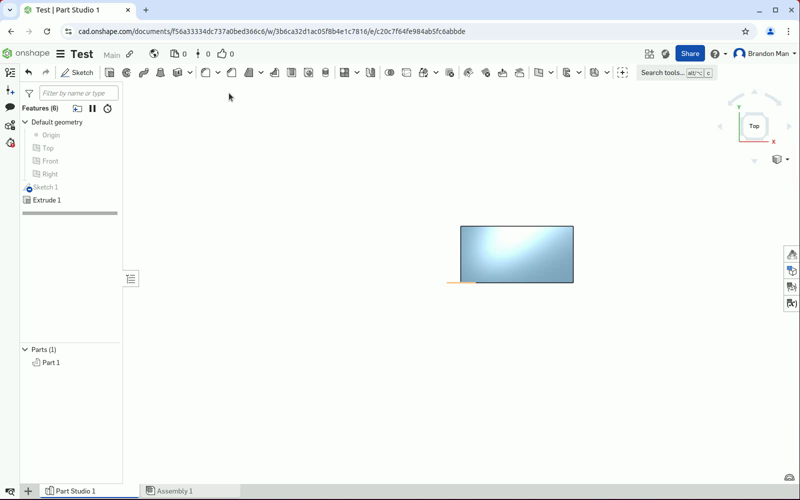
mouse_move(541, 75)
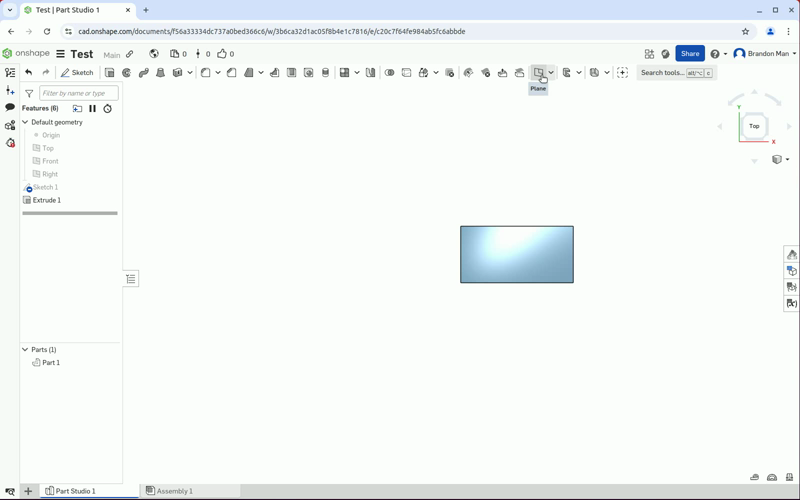
click(541, 75)
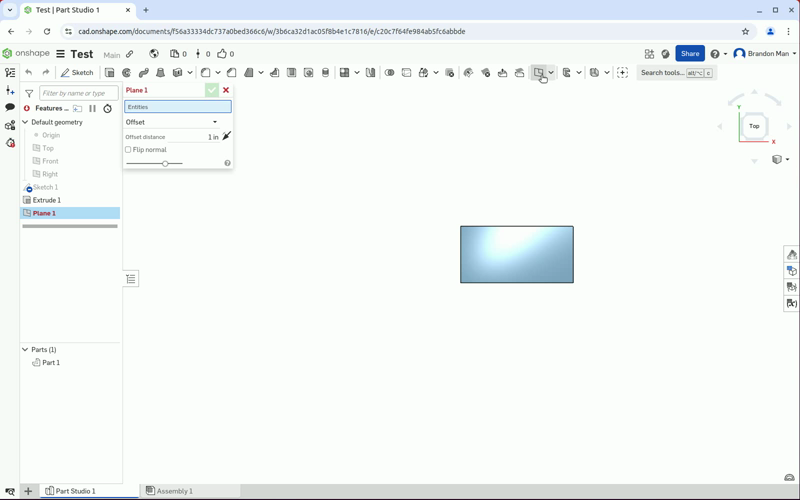
mouse_move(73, 150)
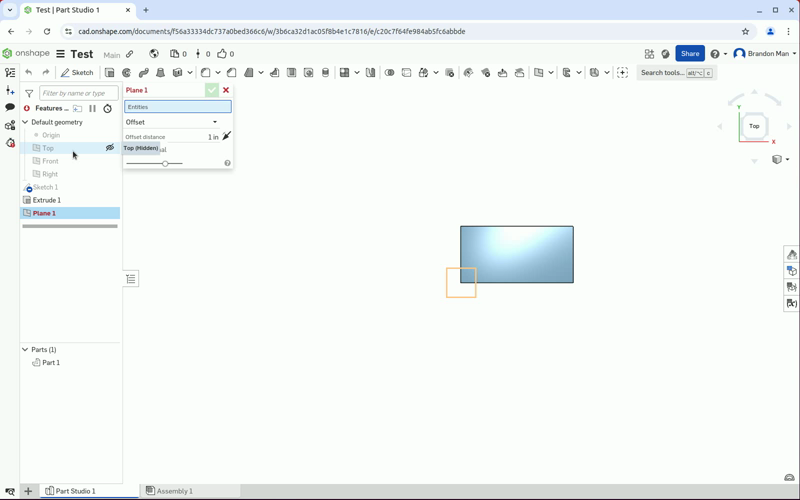
click(73, 150)
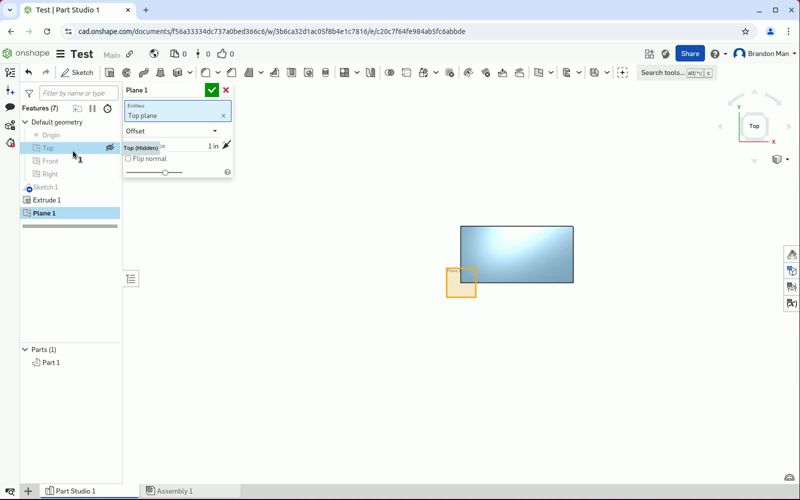
key(tab, 2)
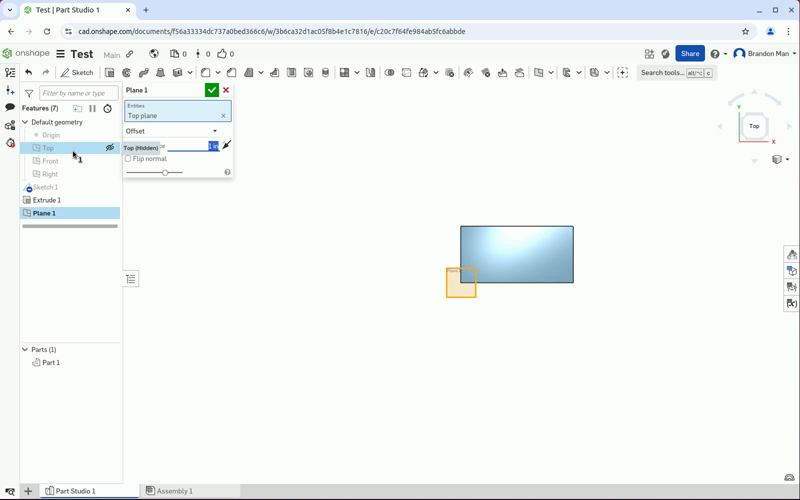
text(6.994)
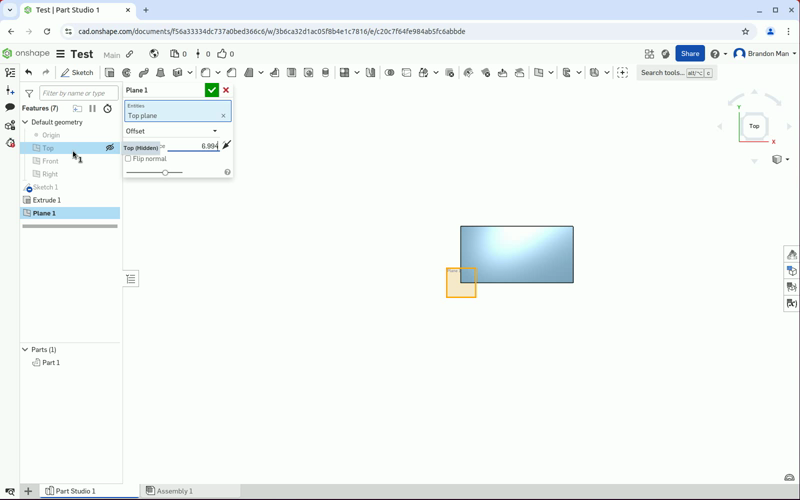
key(enter, 2)
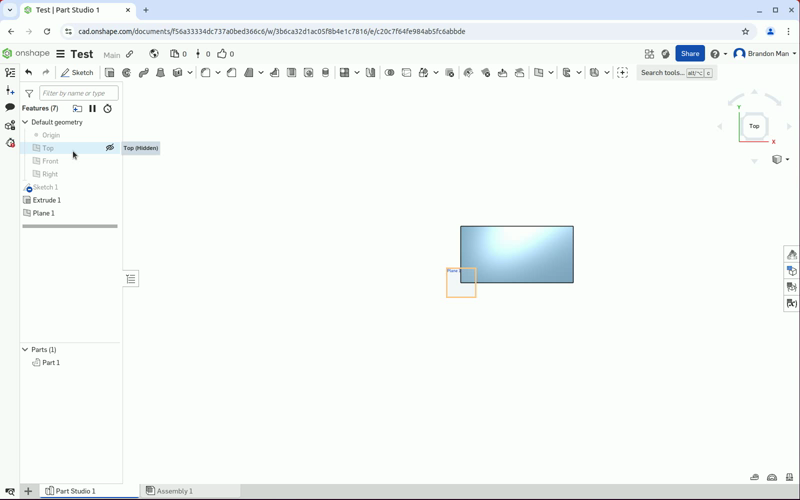
key(shift+s)
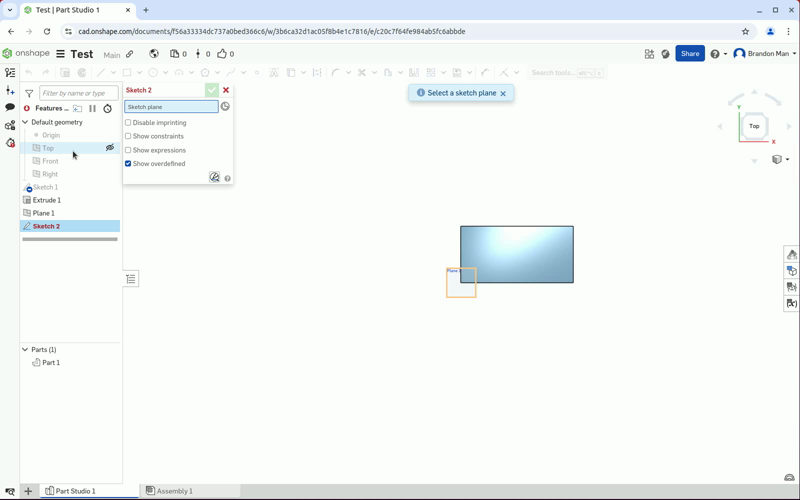
mouse_move(73, 215)
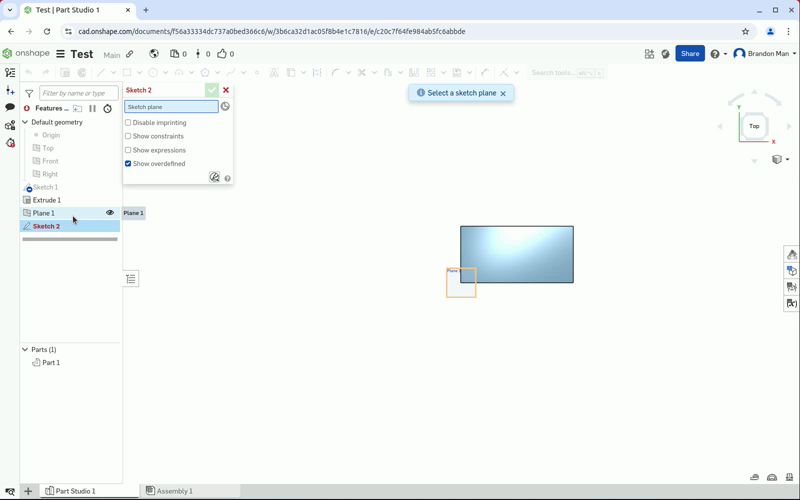
click(73, 215)
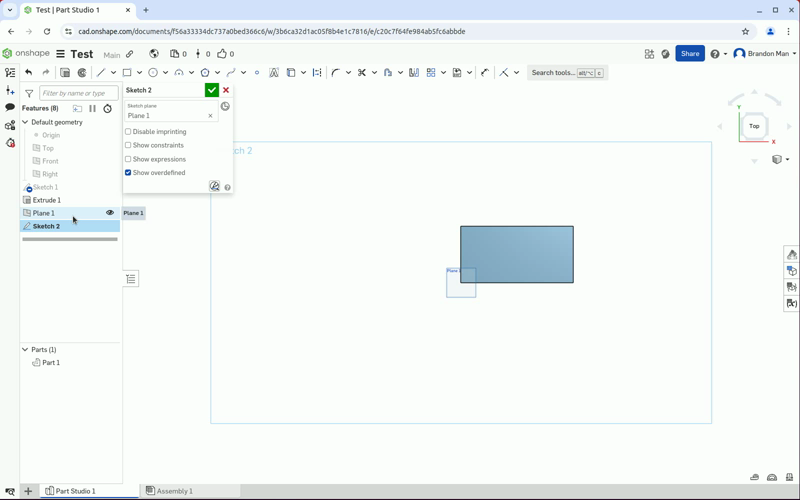
mouse_move(73, 352)
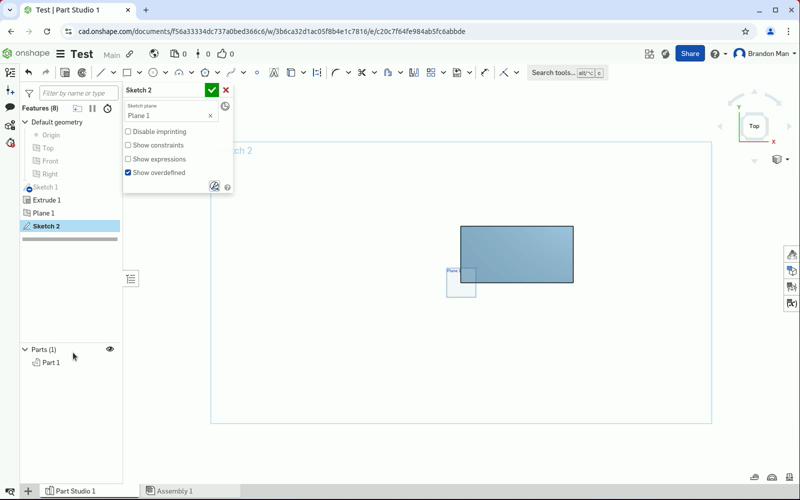
key(y)
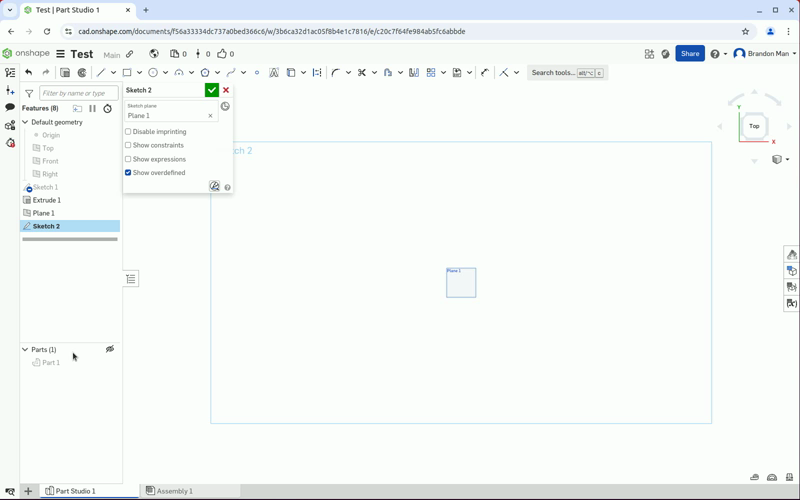
key(l)
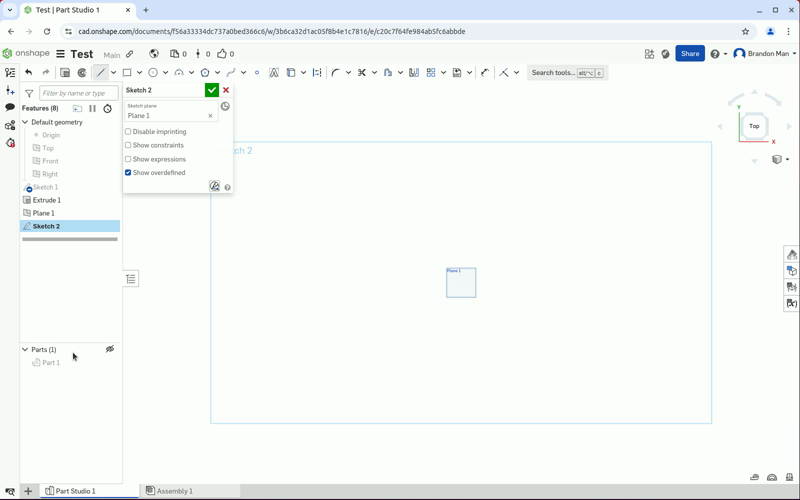
key_down(shift)
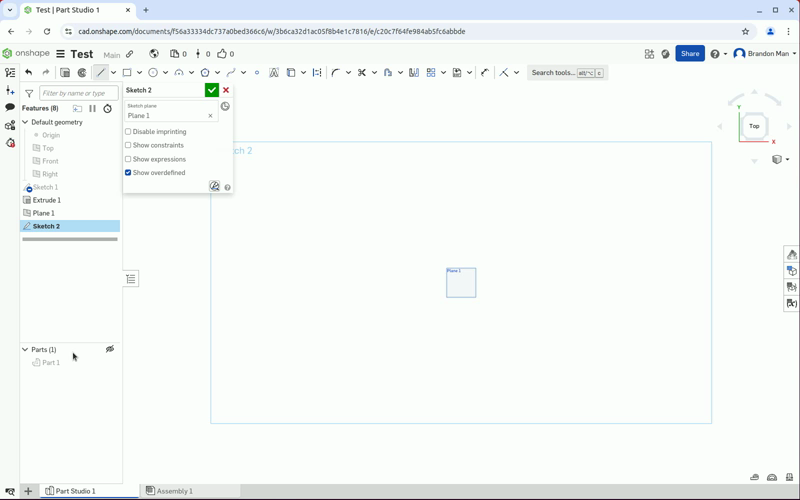
mouse_move(460, 282)
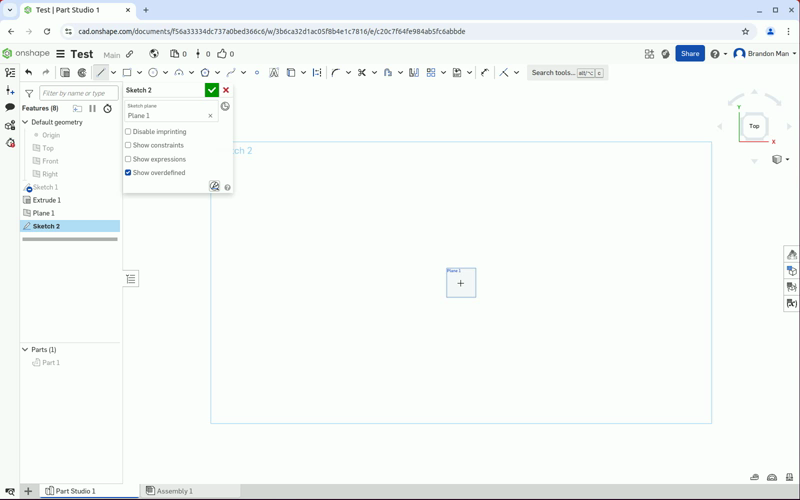
click(460, 282)
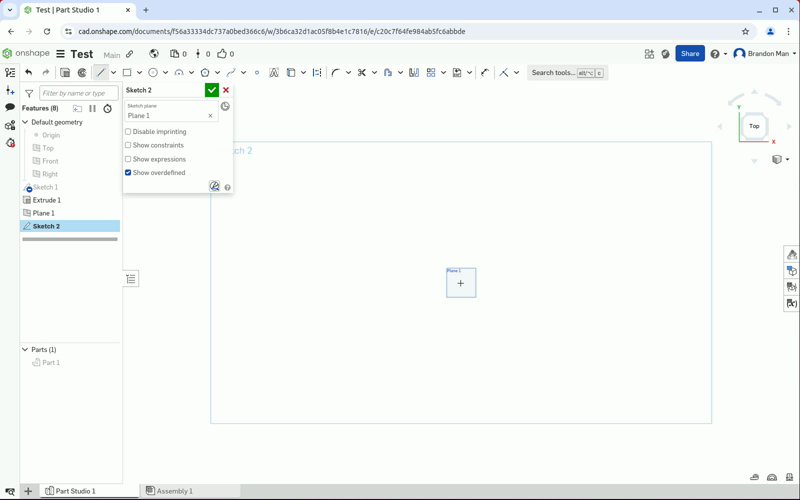
key_up(shift)
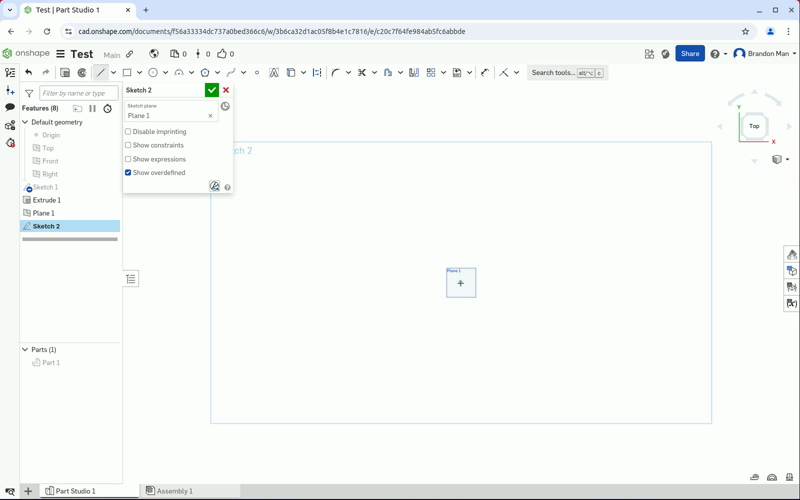
key_down(shift)
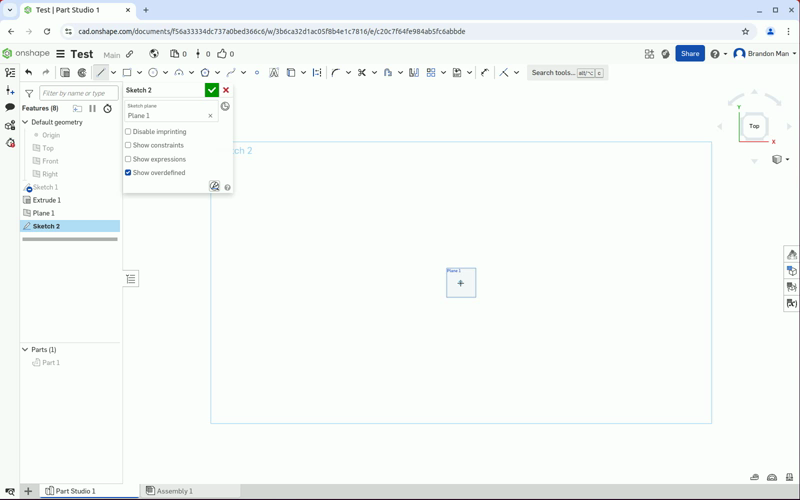
mouse_move(490, 282)
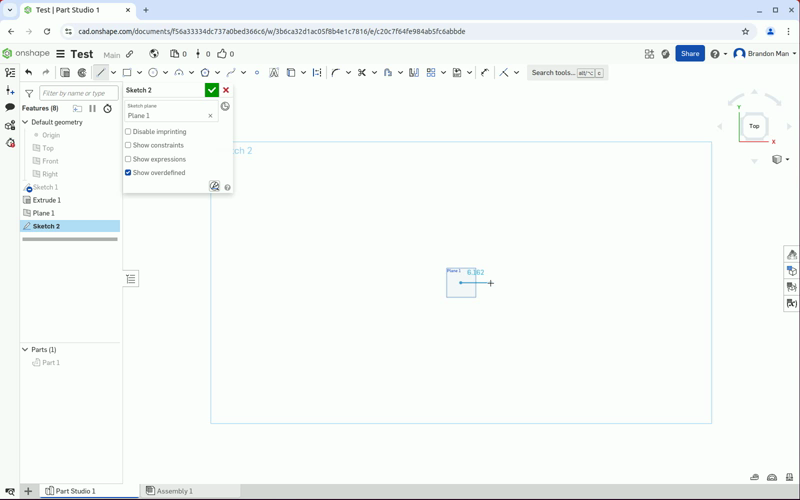
mouse_move(517, 282)
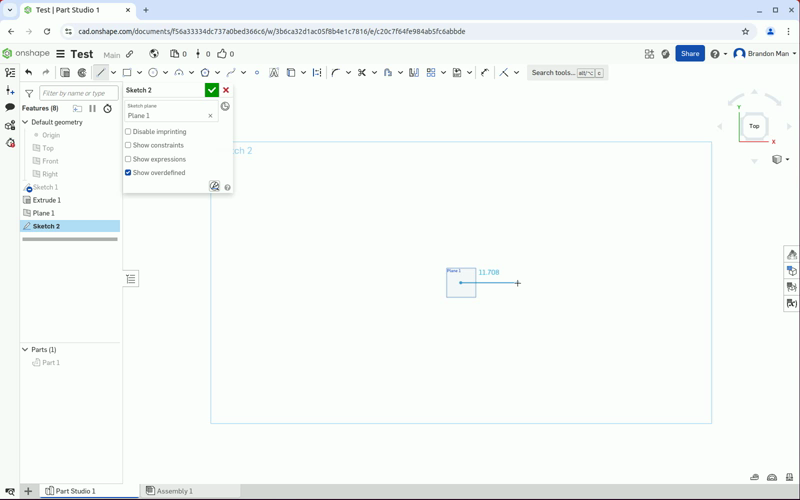
click(517, 282)
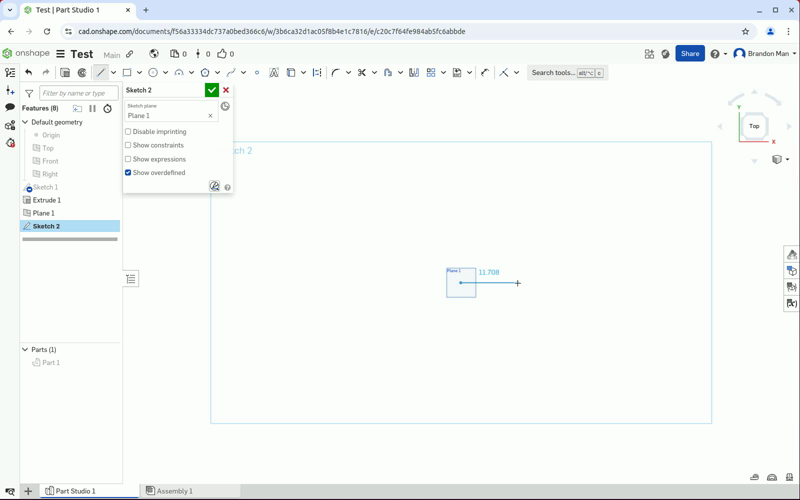
key_up(shift)
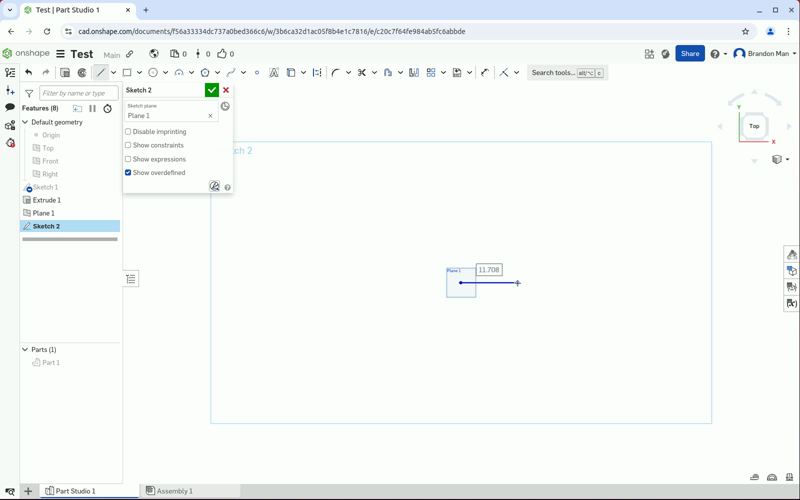
key_down(shift)
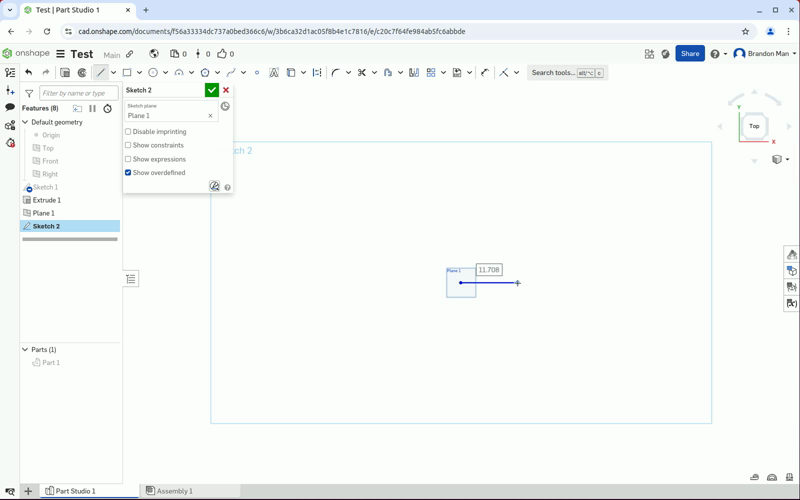
mouse_move(547, 282)
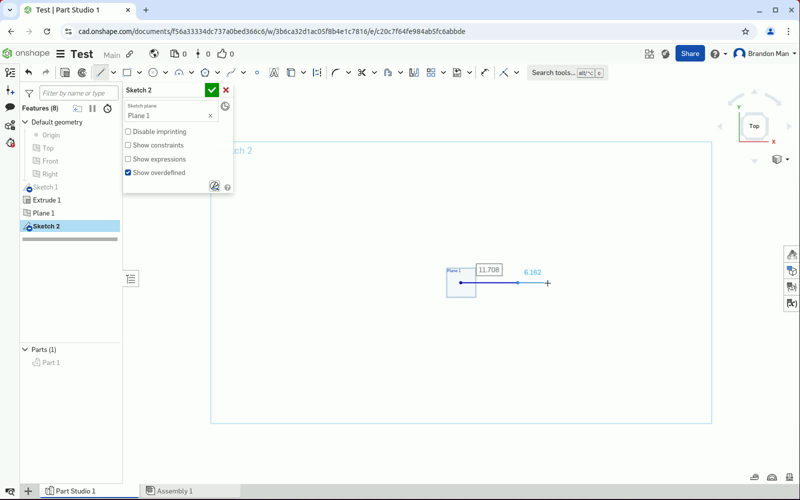
mouse_move(517, 226)
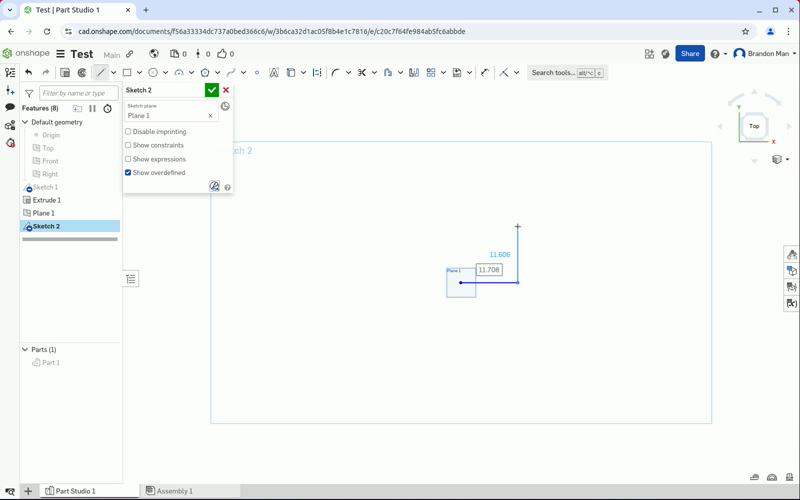
click(517, 226)
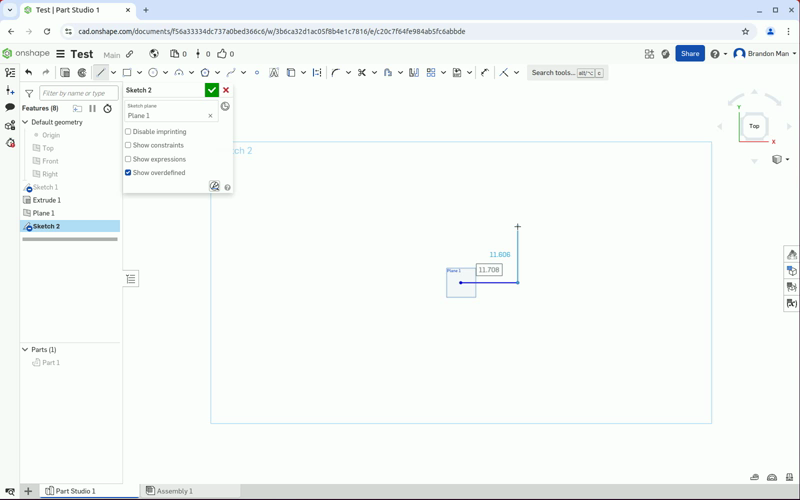
key_up(shift)
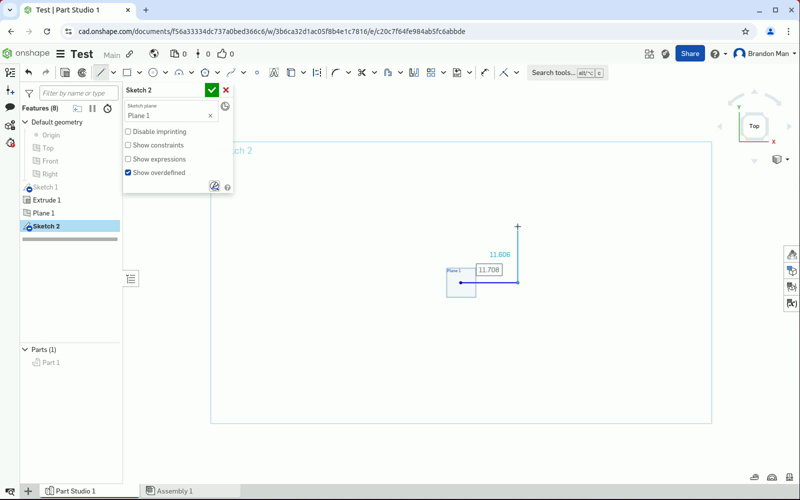
key_down(shift)
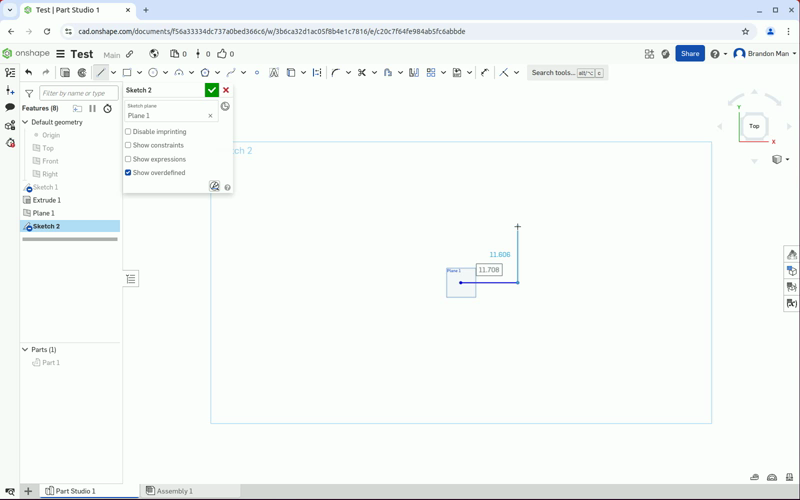
mouse_move(547, 226)
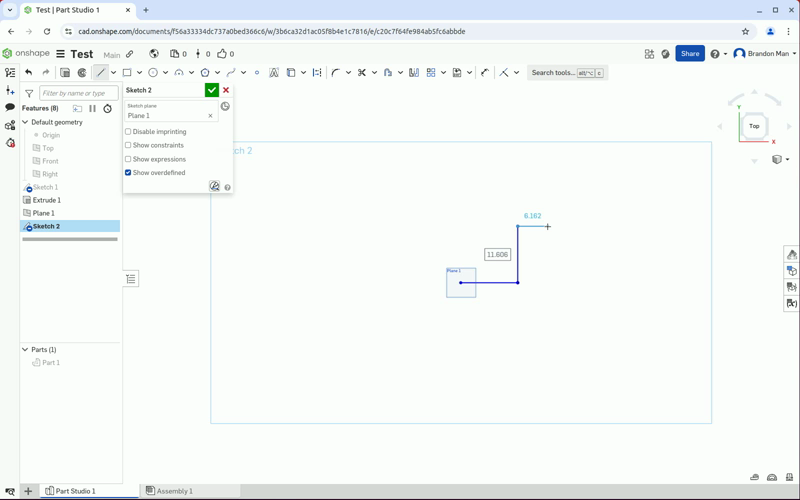
mouse_move(460, 226)
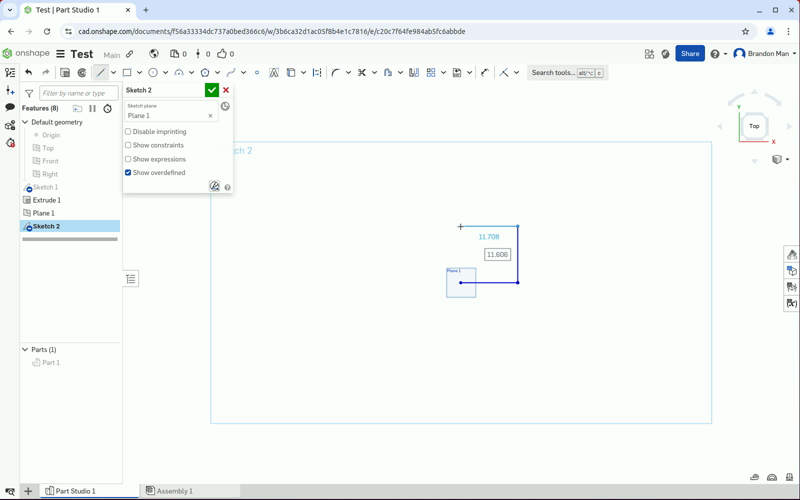
click(460, 226)
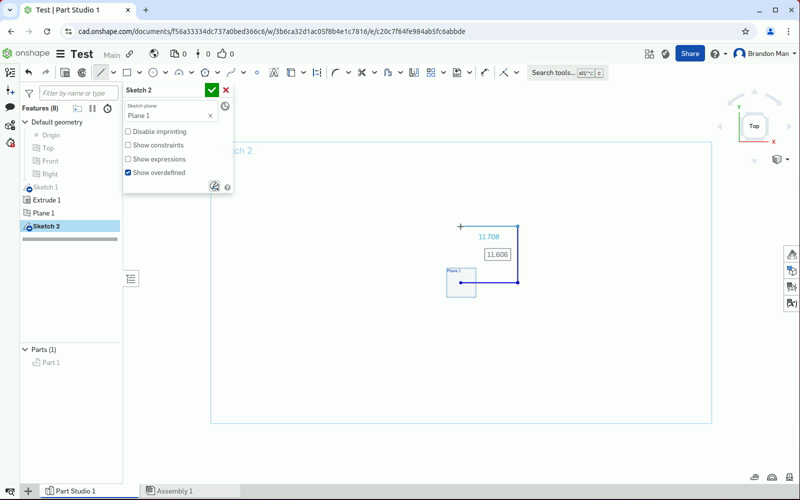
key_up(shift)
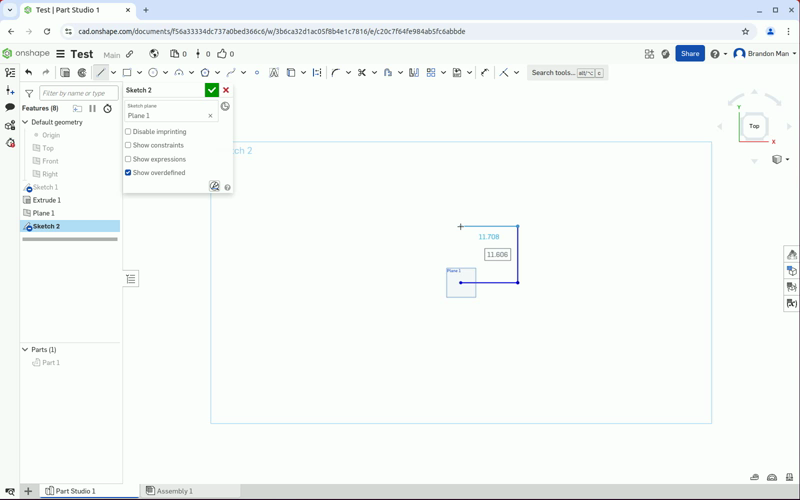
mouse_move(490, 226)
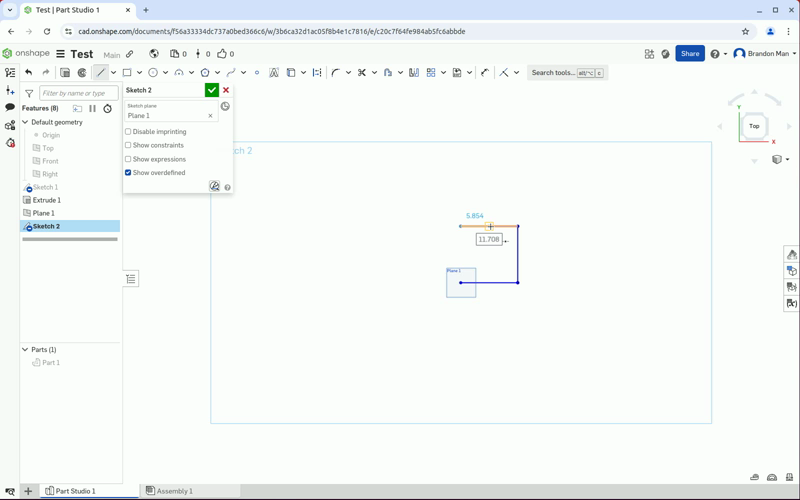
key_down(shift)
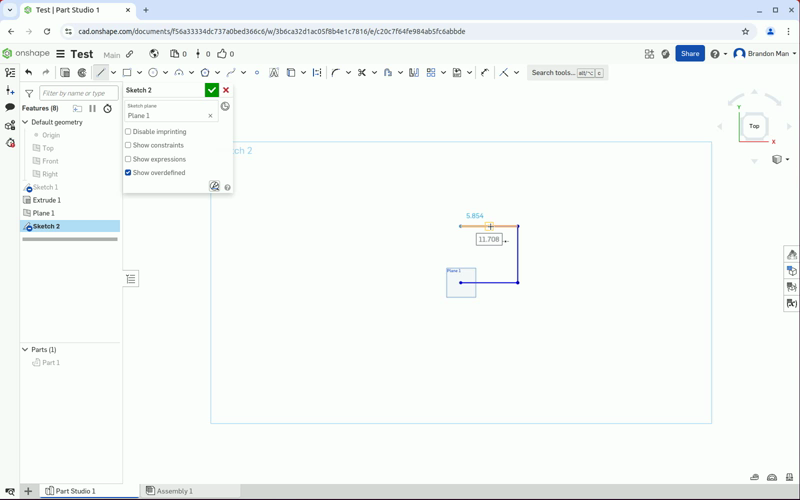
mouse_move(460, 282)
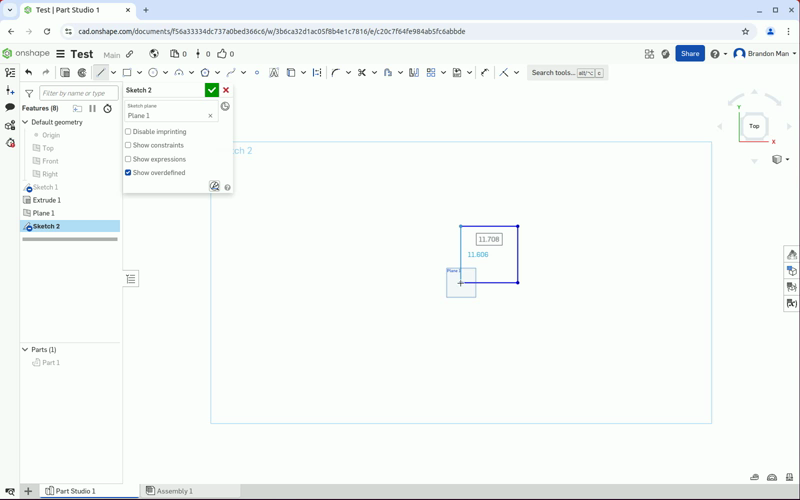
key_up(shift)
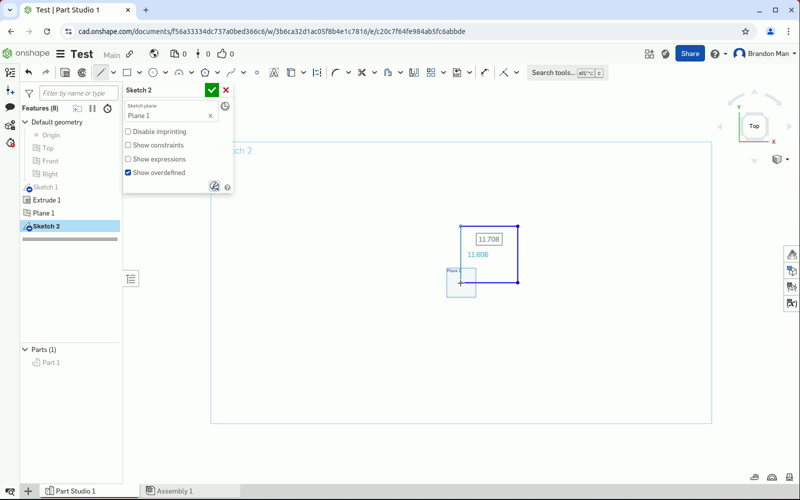
click(460, 282)
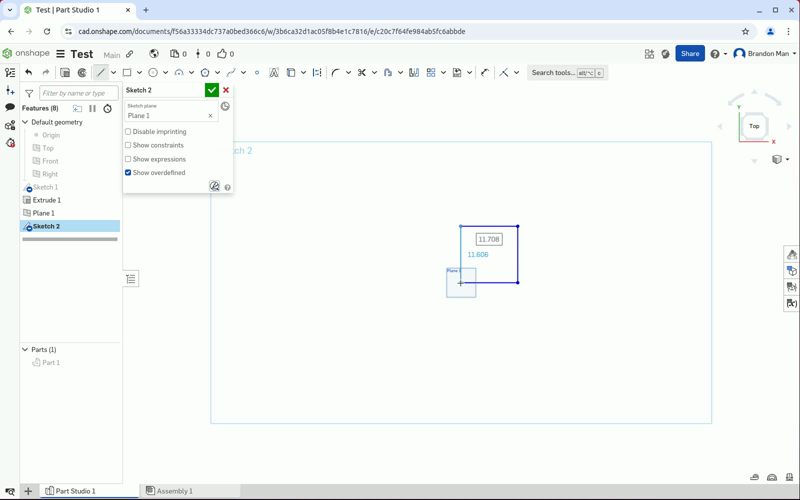
key(esc)
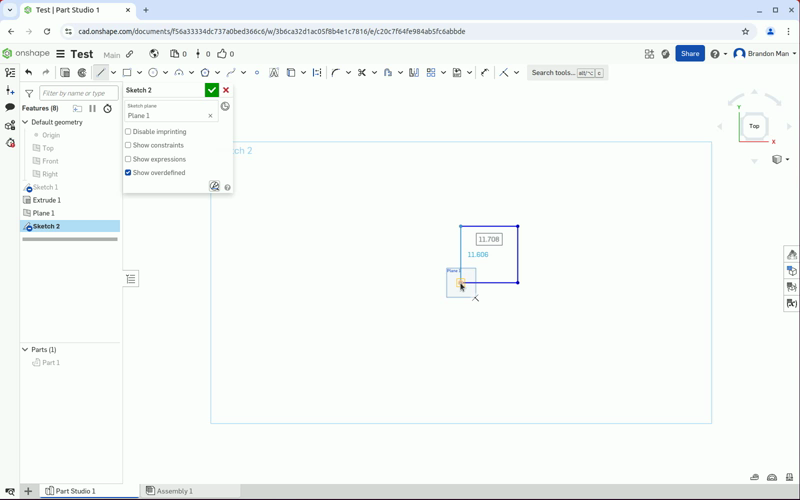
mouse_move(514, 252)
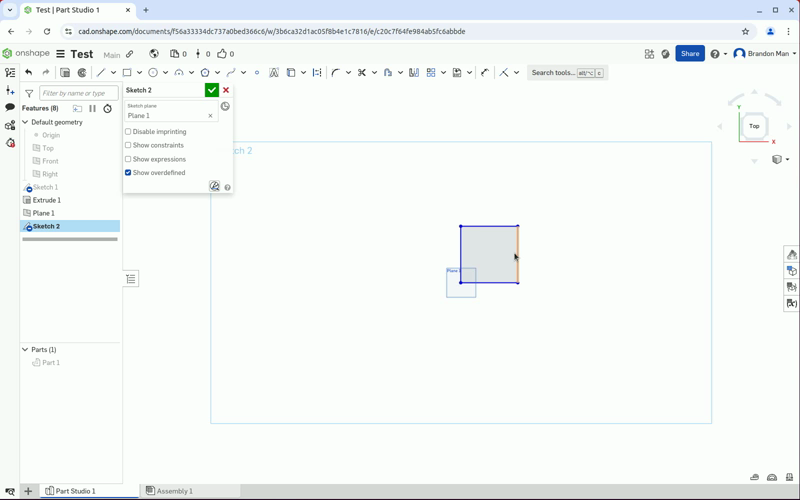
click(514, 252)
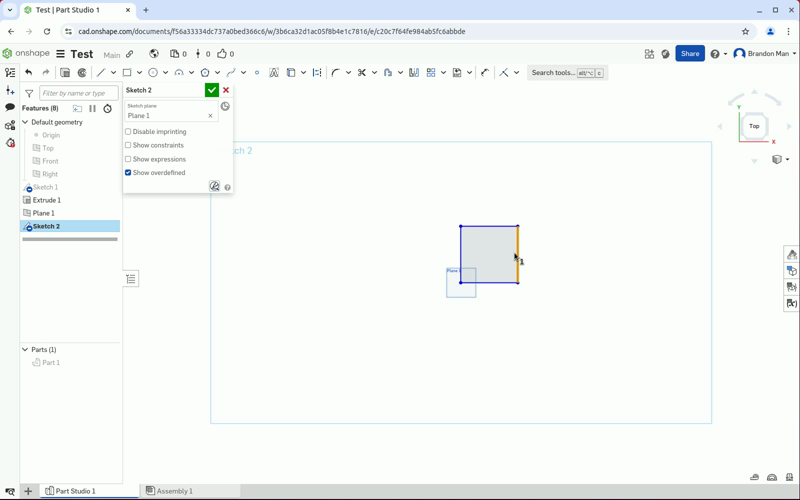
mouse_move(73, 352)
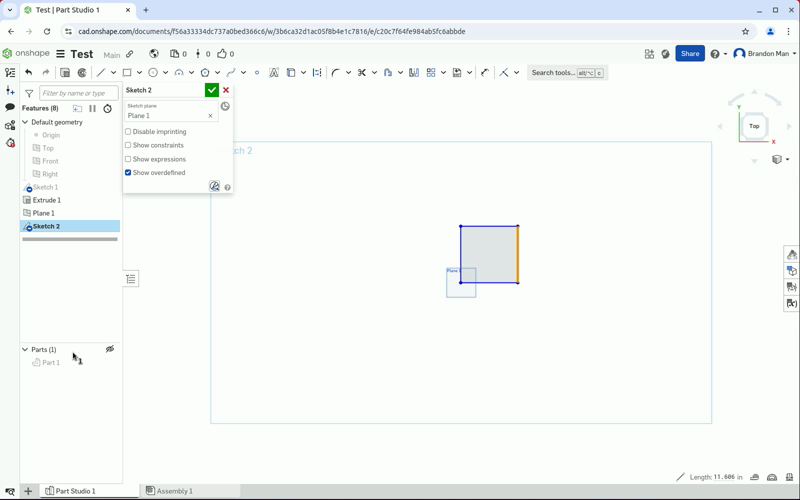
key(shift+y)
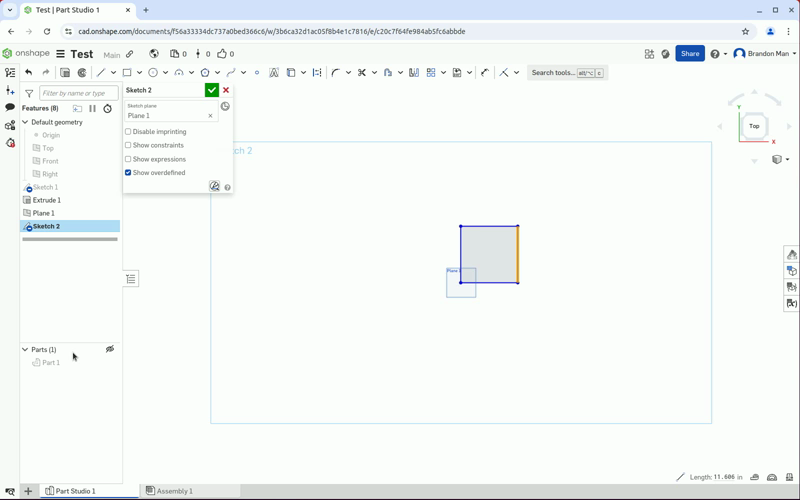
key(shift+e)
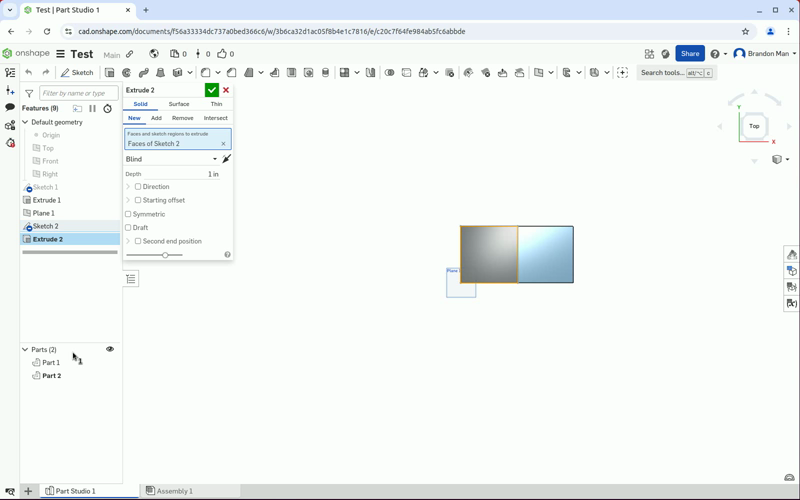
mouse_move(143, 106)
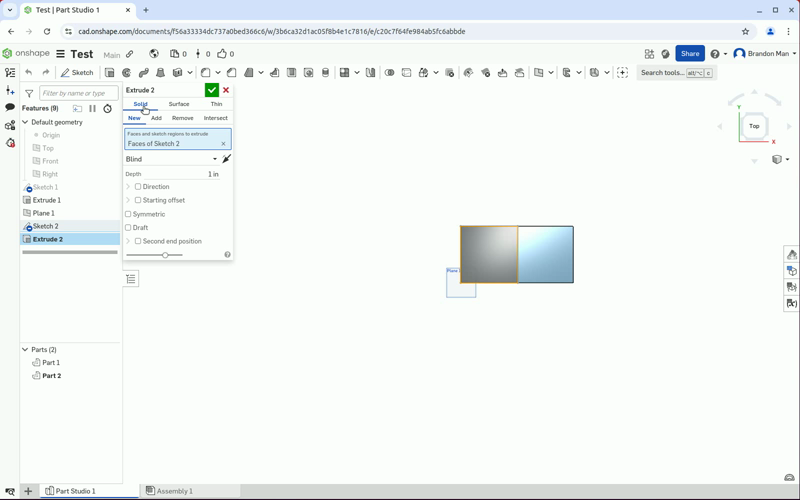
click(143, 106)
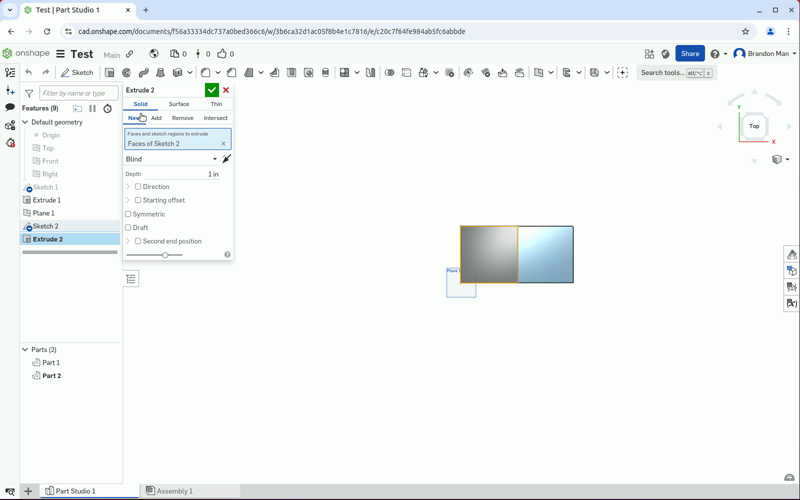
mouse_move(137, 120)
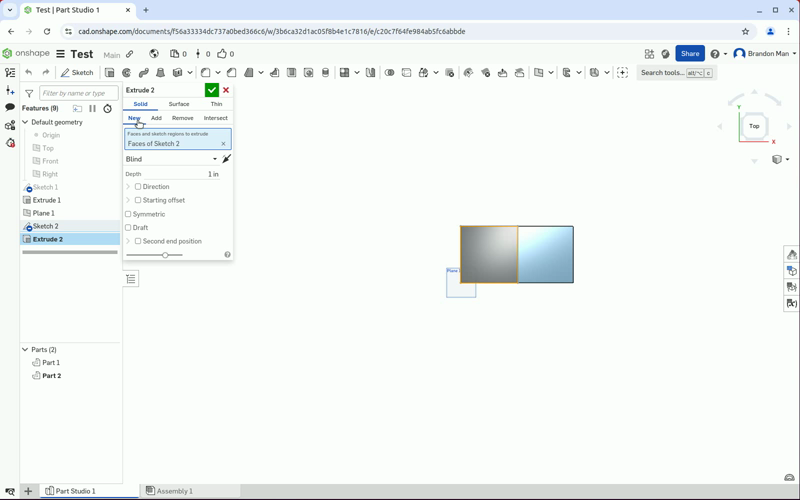
click(137, 120)
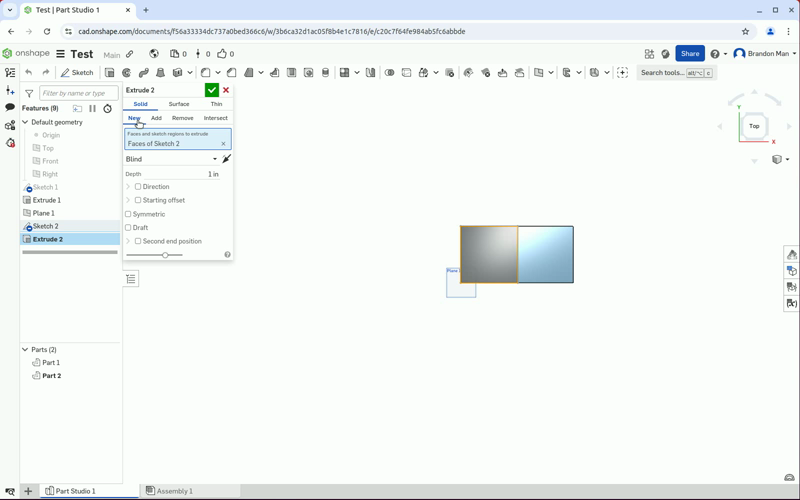
key(tab, 4)
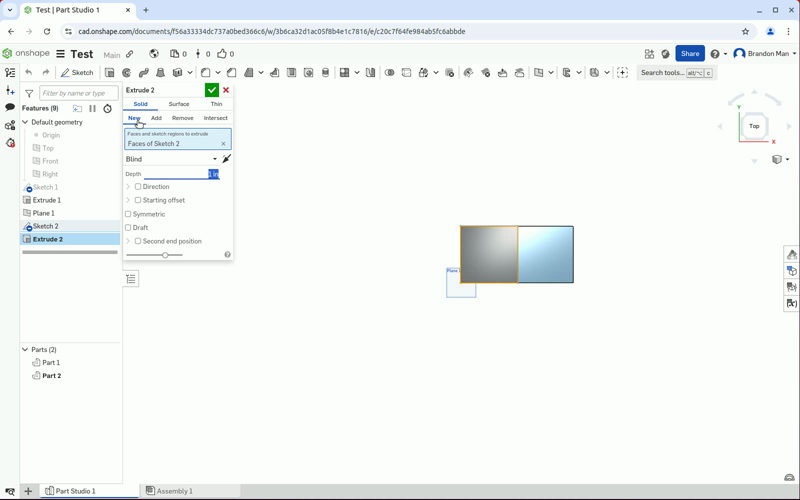
text(11.554)
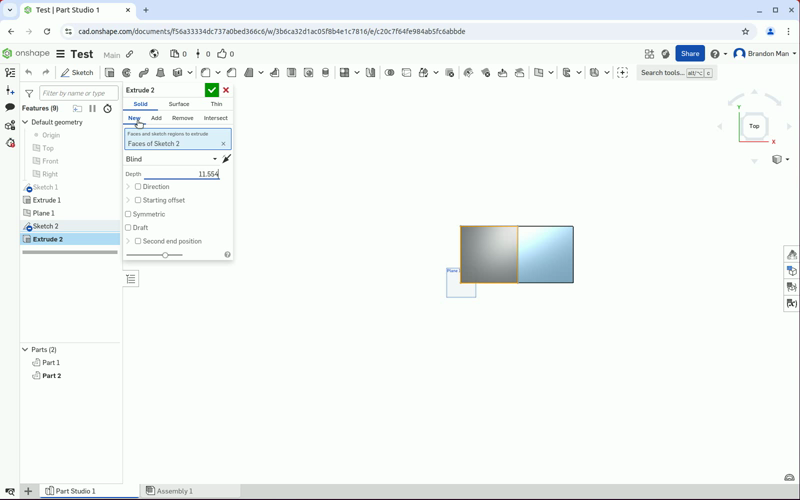
key(enter)
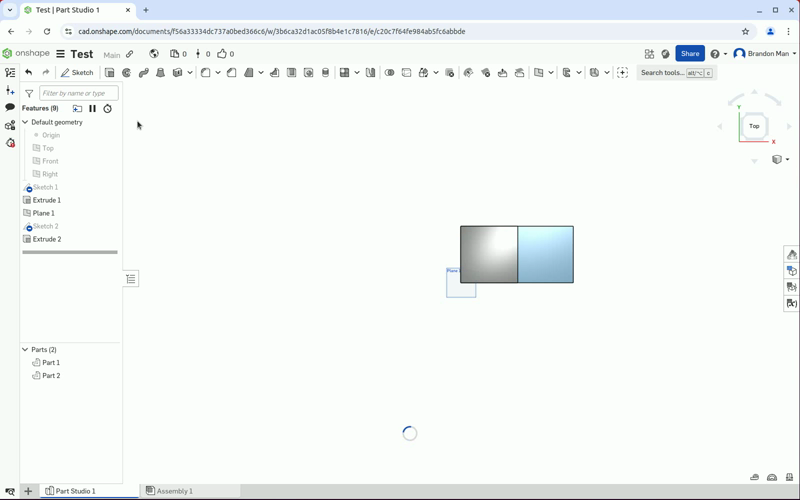
key(shift+h)
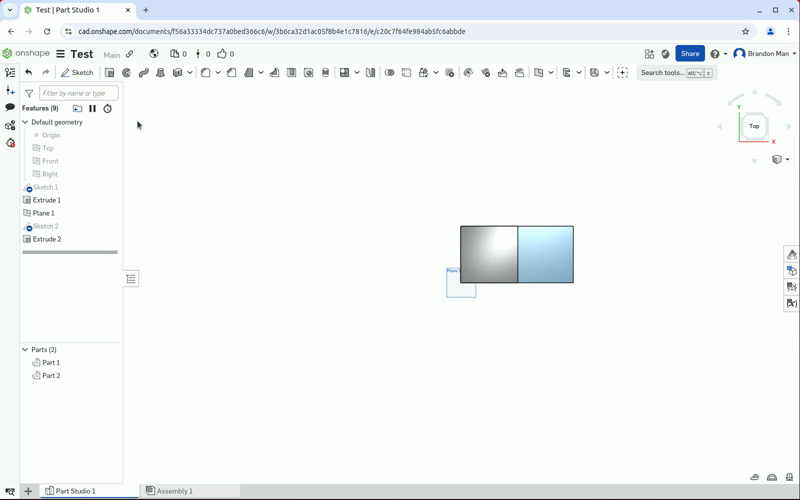
key(shift+h)
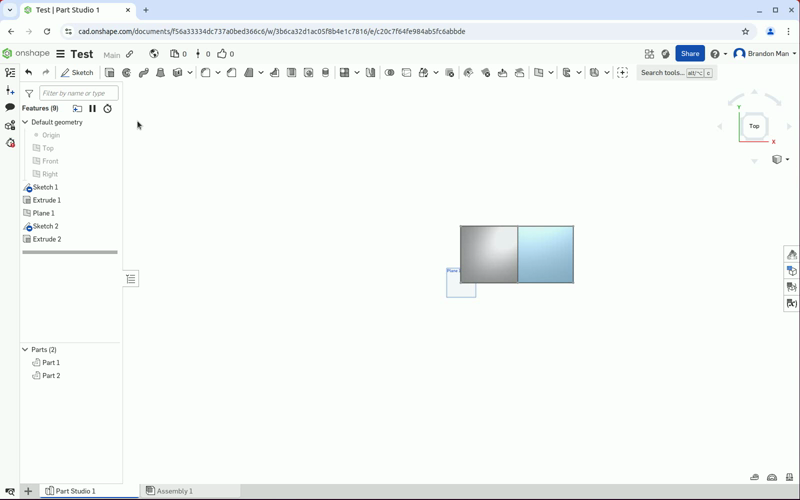
key(shift+7)
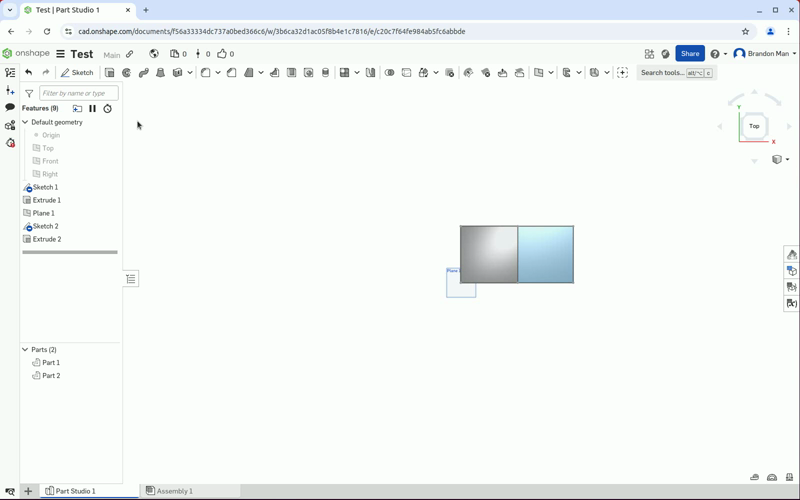
key(up, 3)
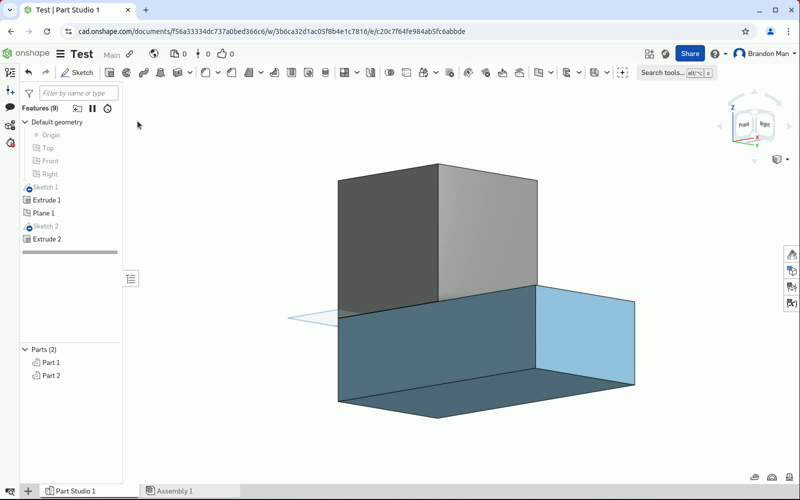
key(left, 3)
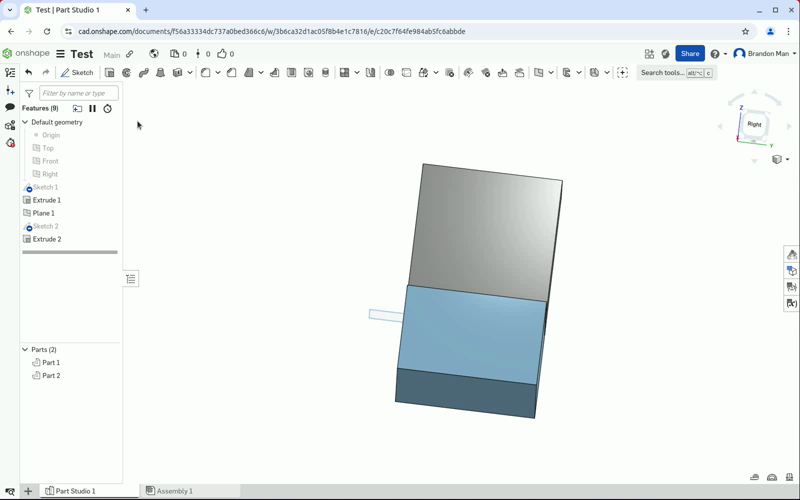
key(right, 3)
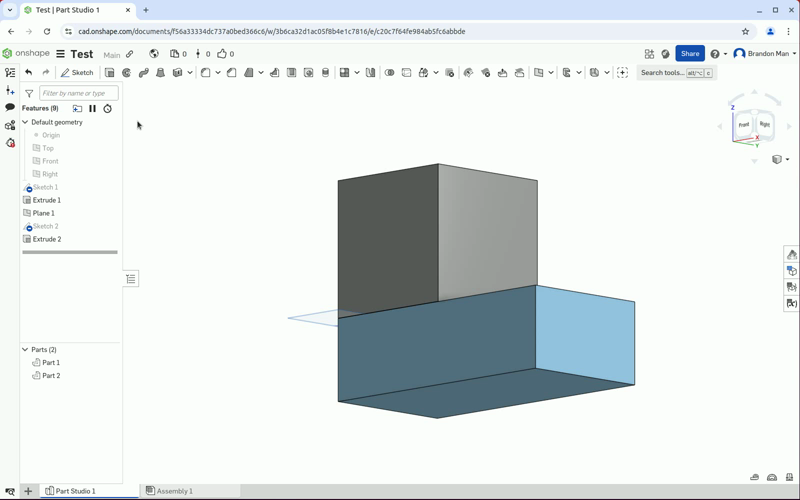
key(down, 3)
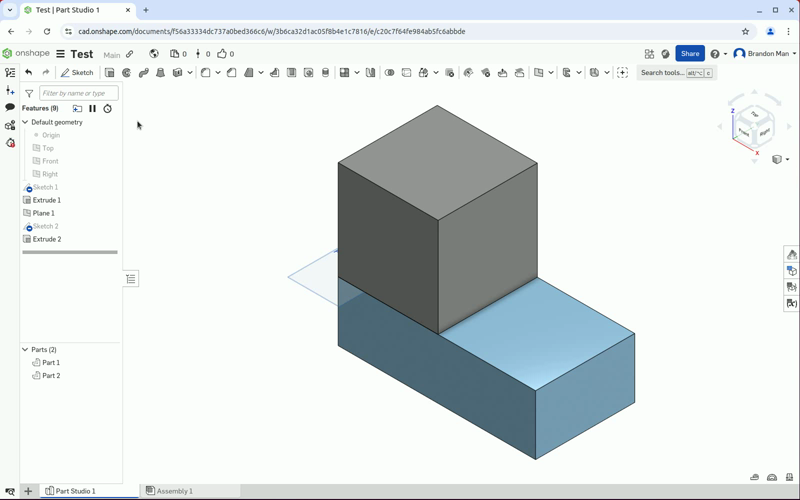
mouse_move(73, 189)
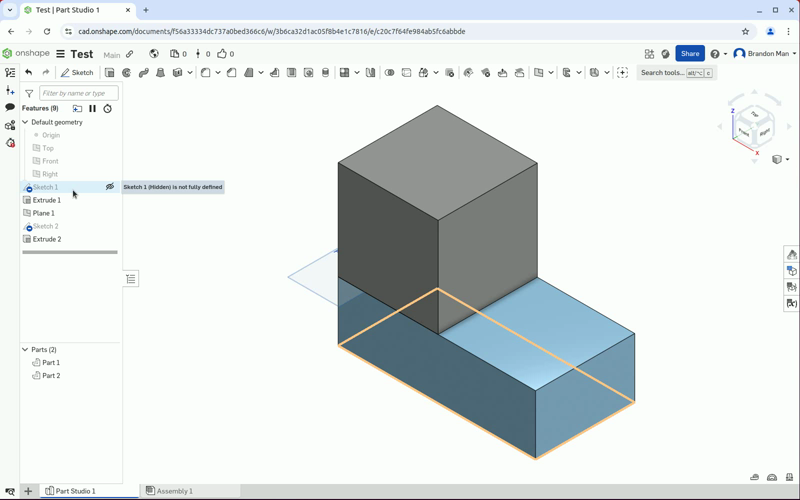
click(73, 189)